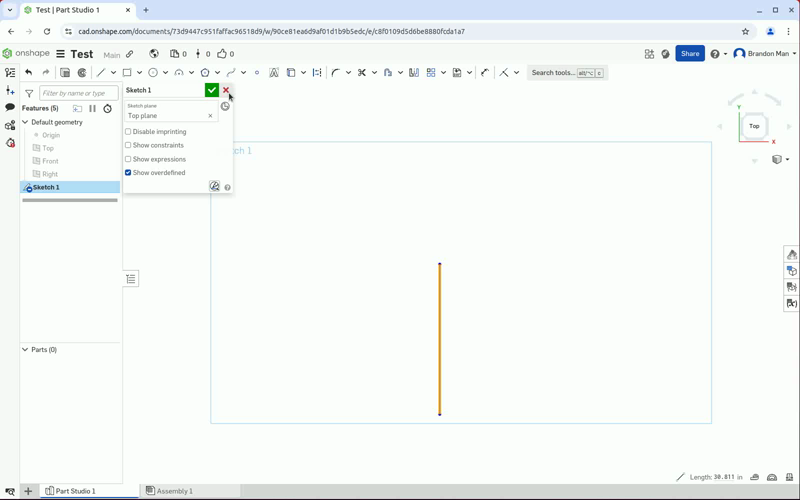
key(shift+h)
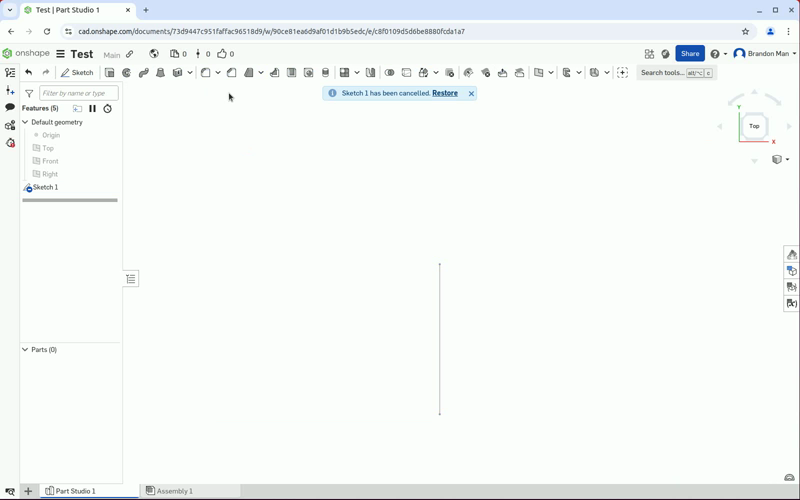
key(shift+s)
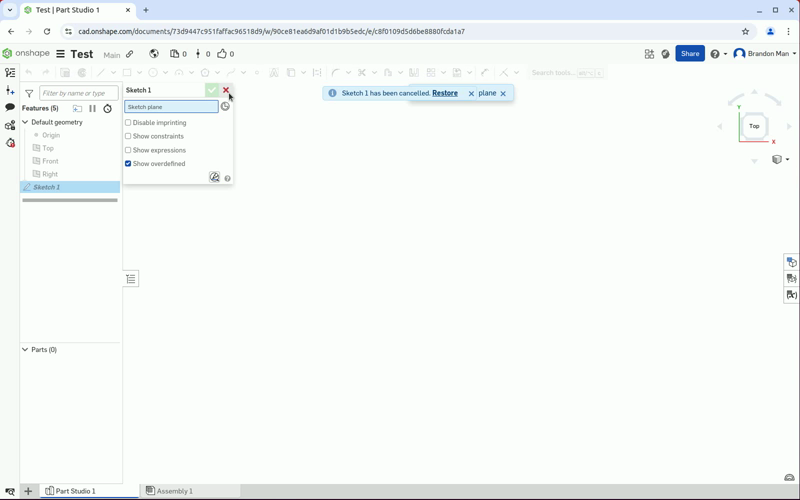
mouse_move(73, 150)
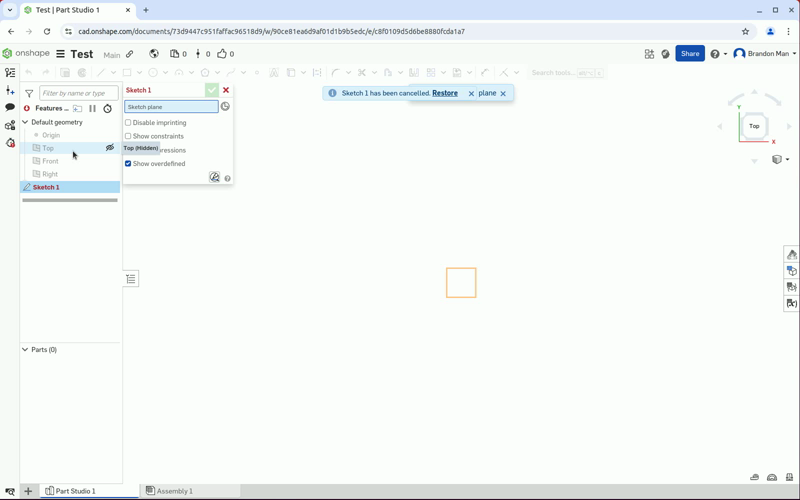
click(73, 150)
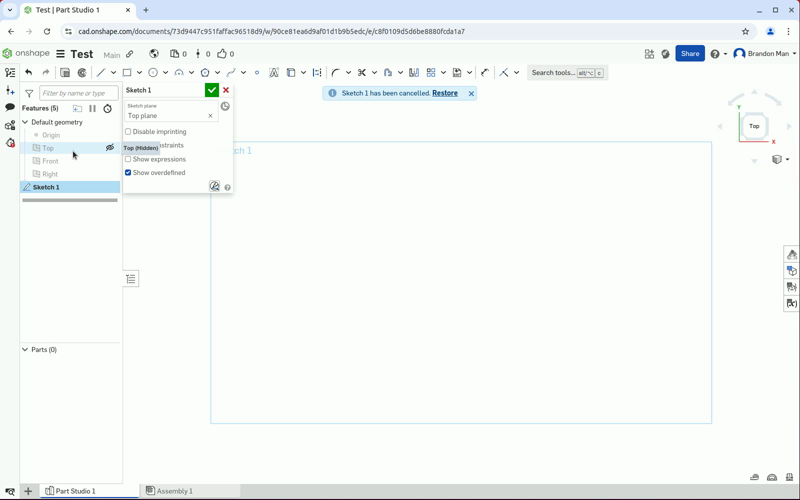
mouse_move(73, 352)
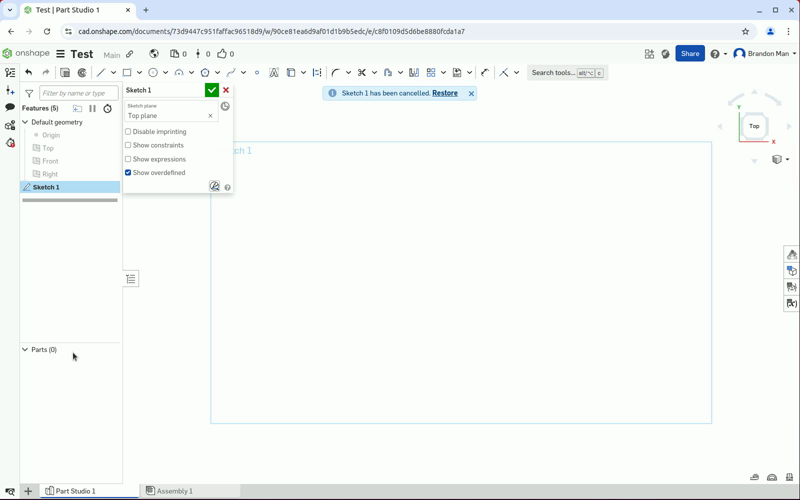
key(y)
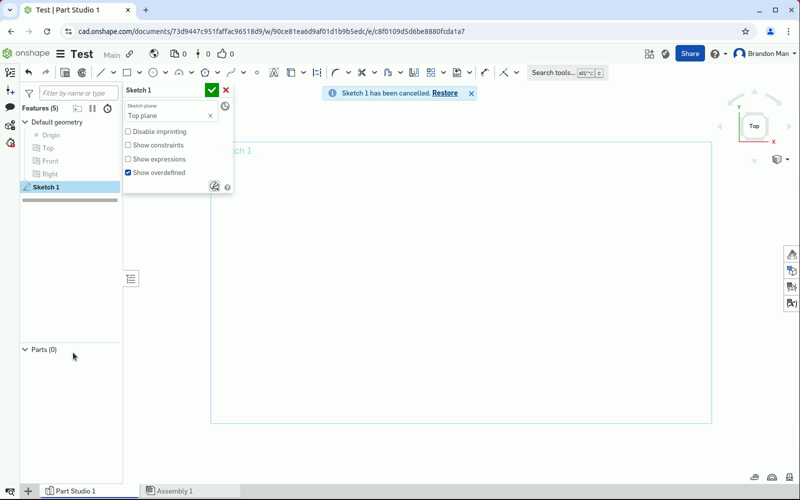
key(l)
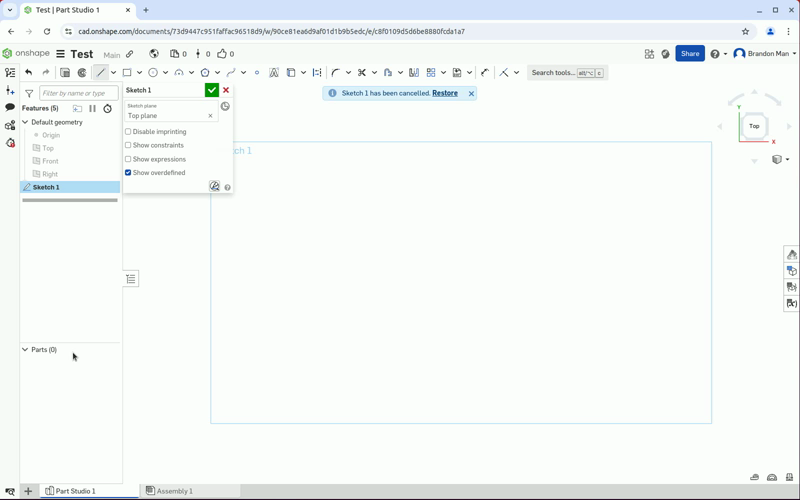
key_down(shift)
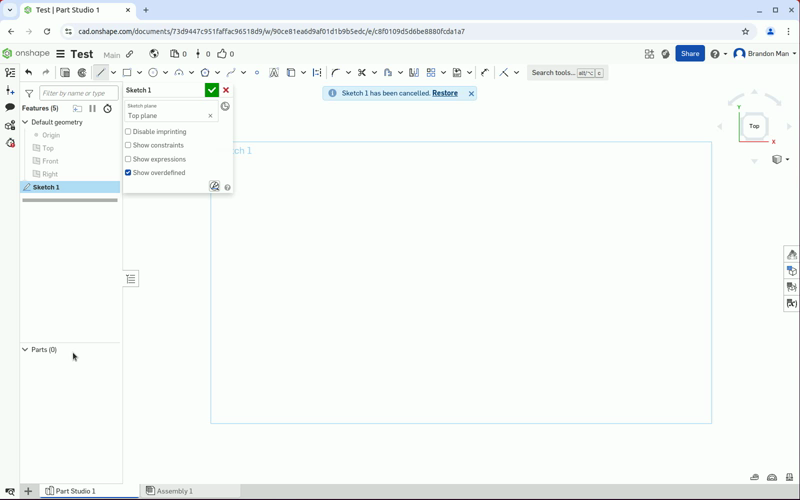
mouse_move(460, 282)
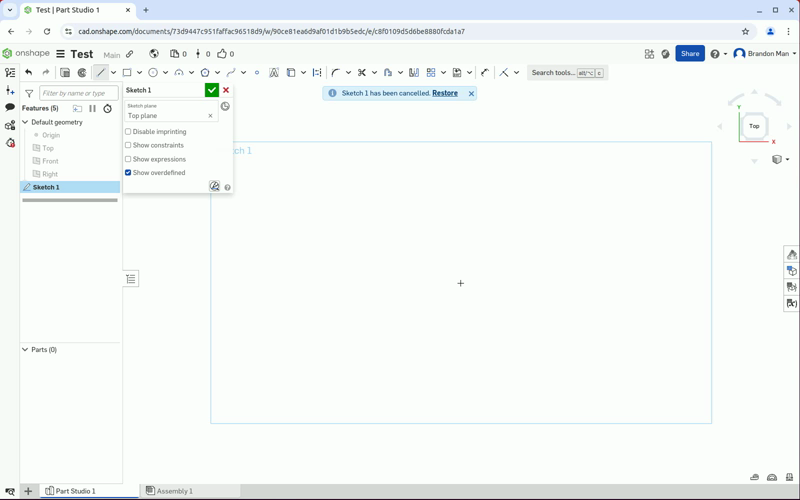
click(460, 282)
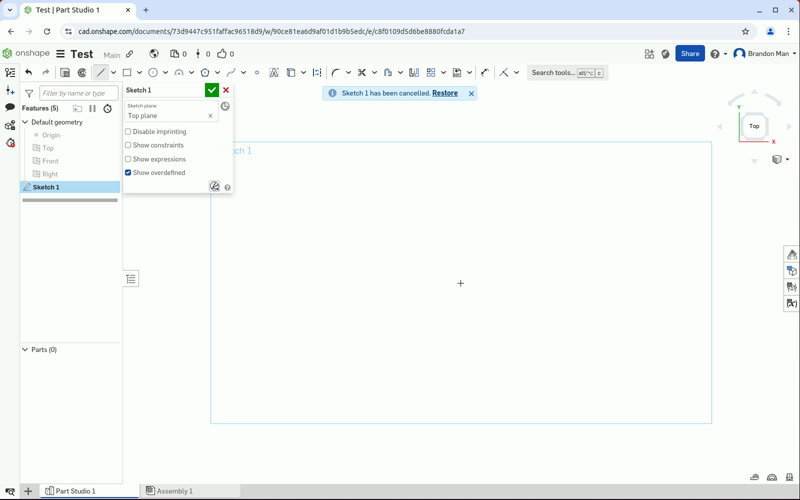
key_up(shift)
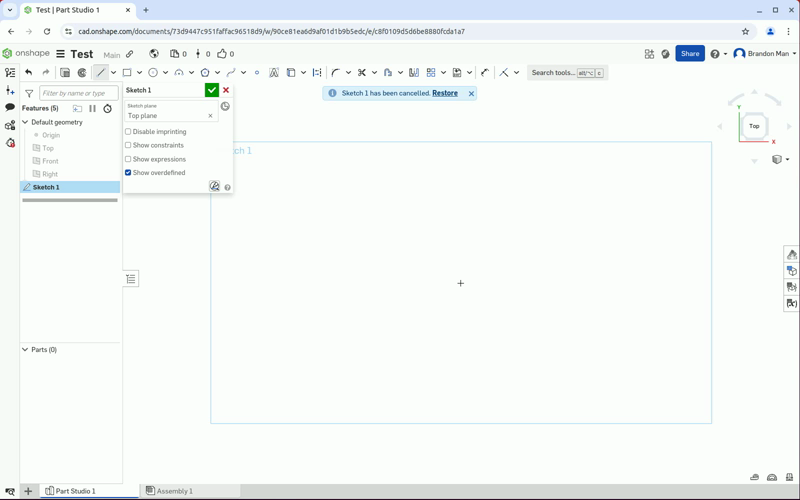
key_down(shift)
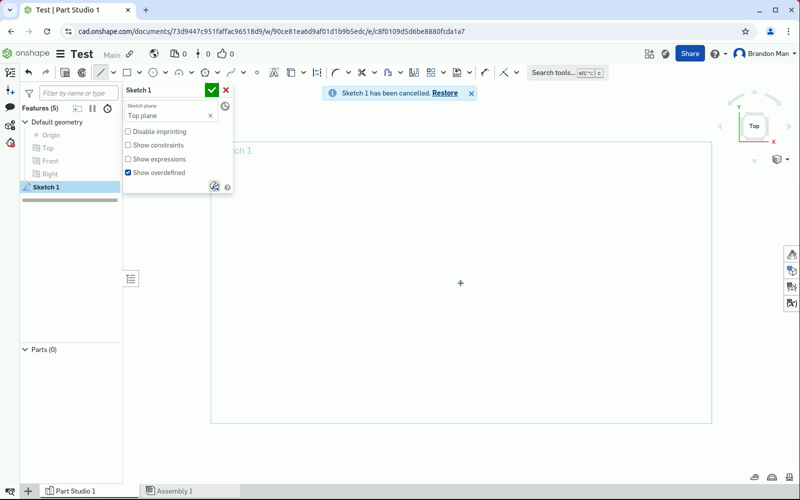
mouse_move(573, 282)
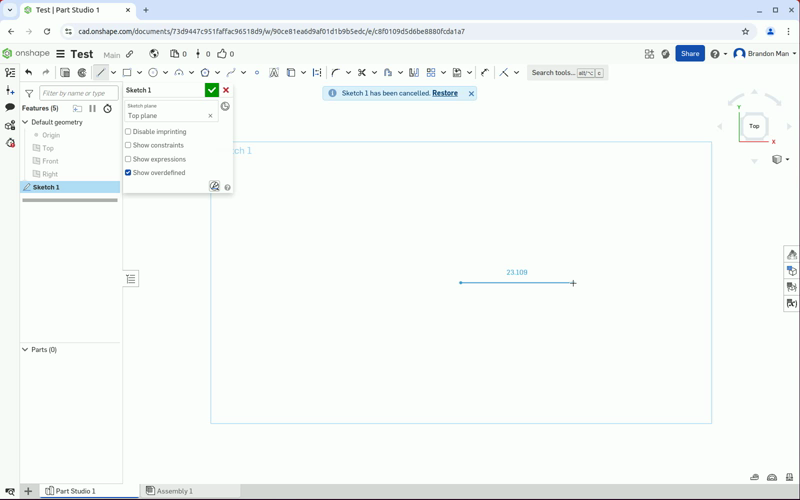
click(573, 282)
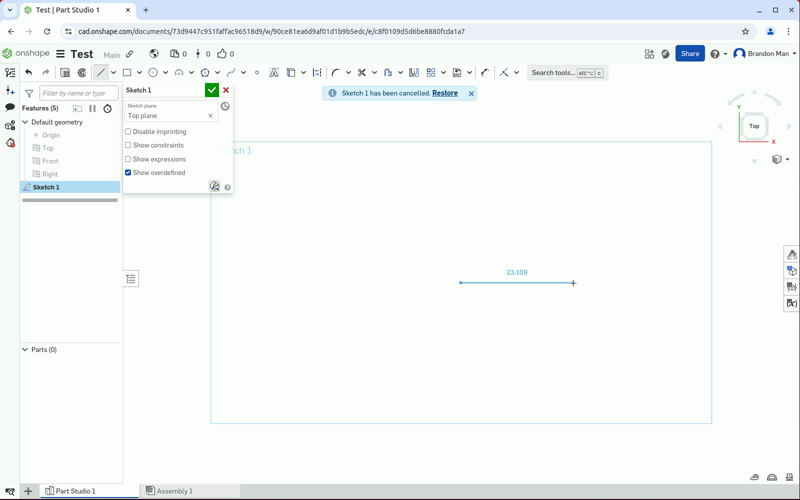
key_up(shift)
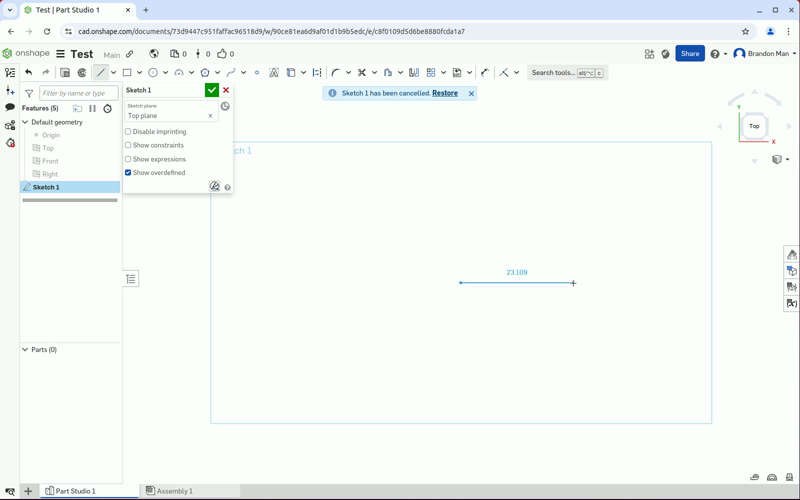
key_down(shift)
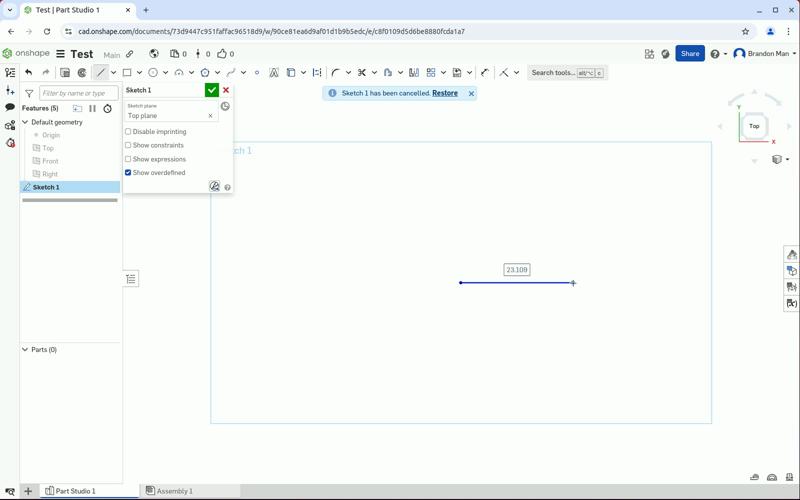
mouse_move(573, 208)
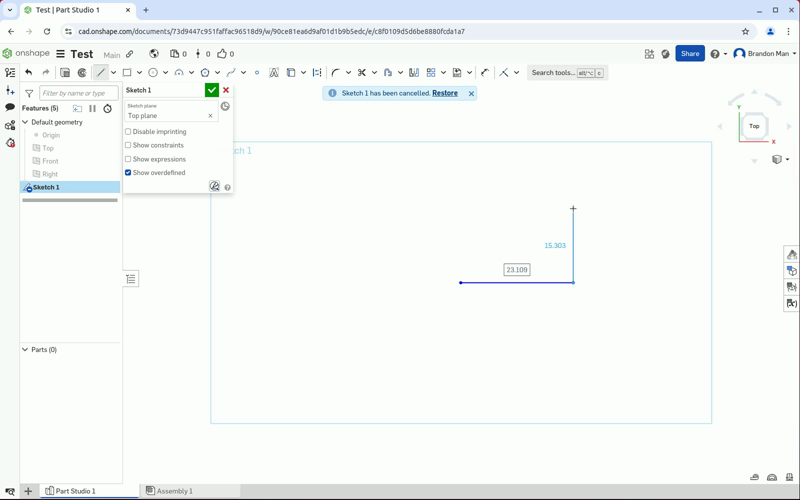
click(573, 208)
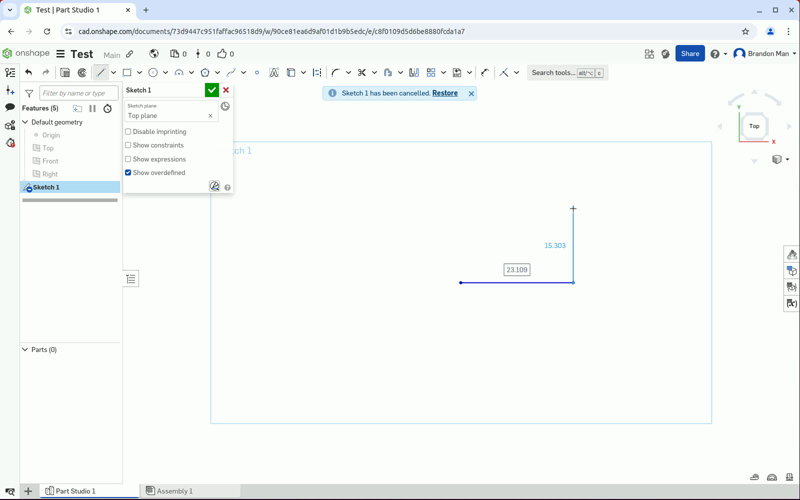
key_up(shift)
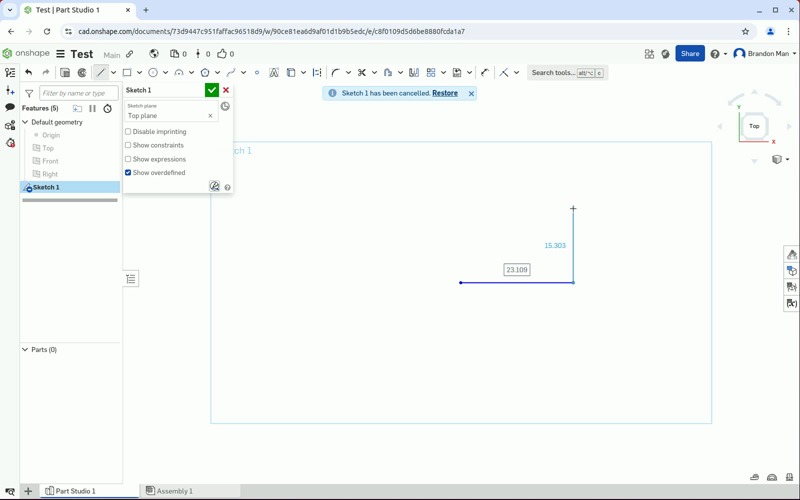
key_down(shift)
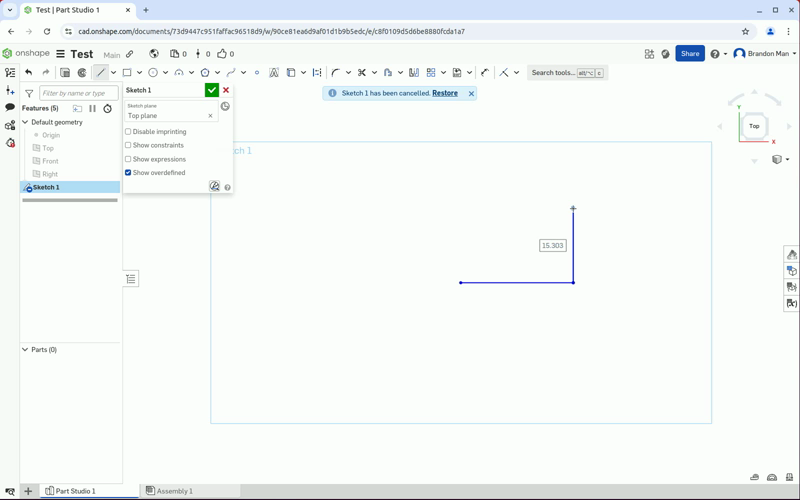
mouse_move(460, 208)
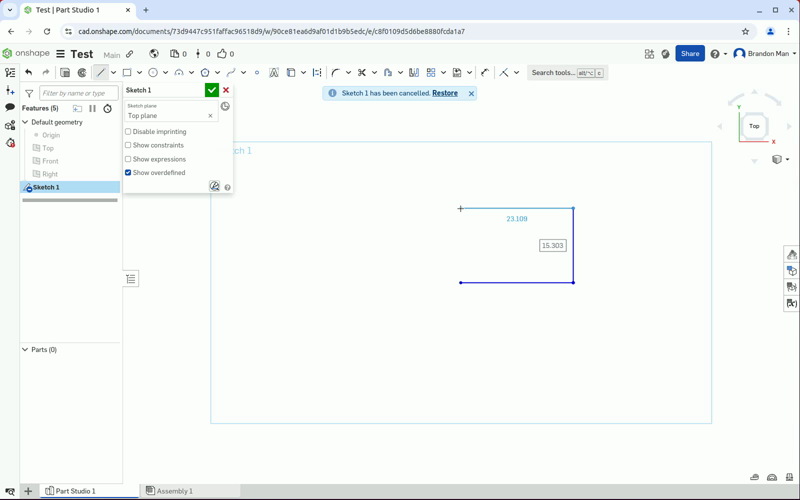
click(460, 208)
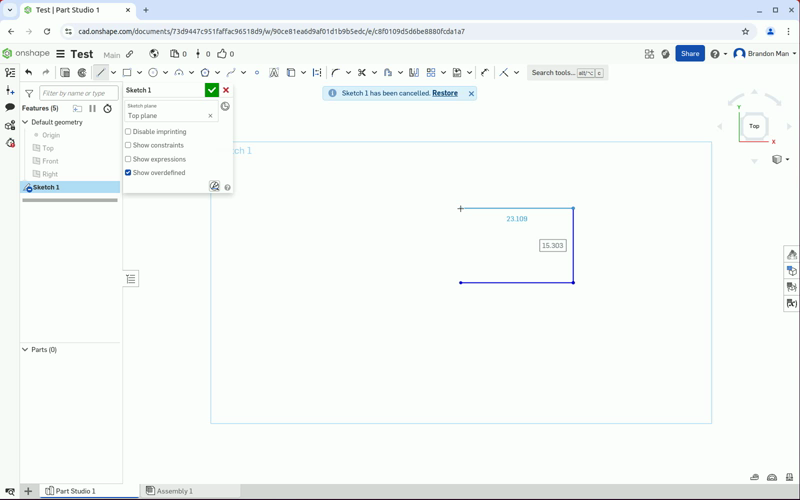
key_up(shift)
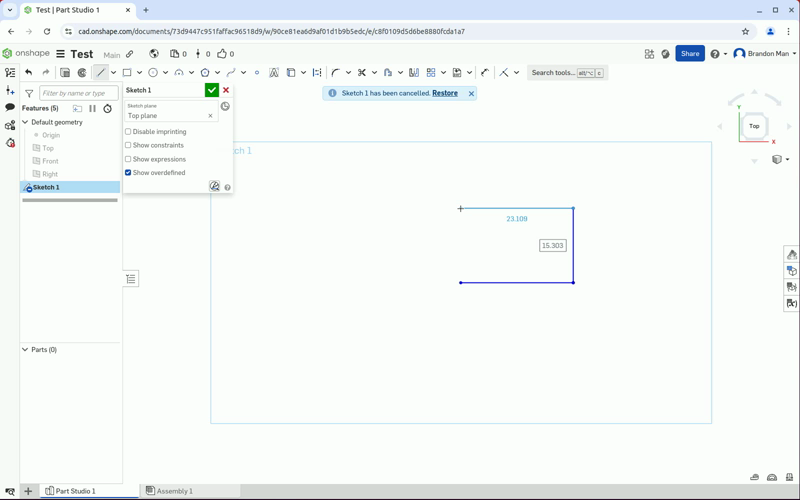
key_down(shift)
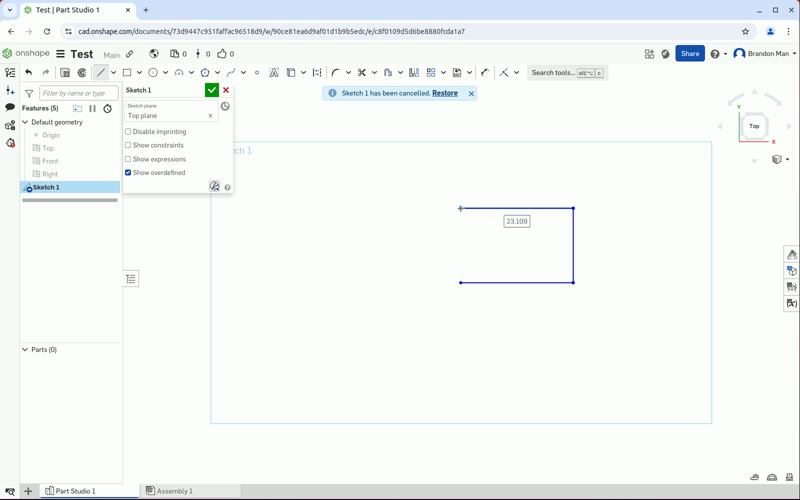
mouse_move(460, 282)
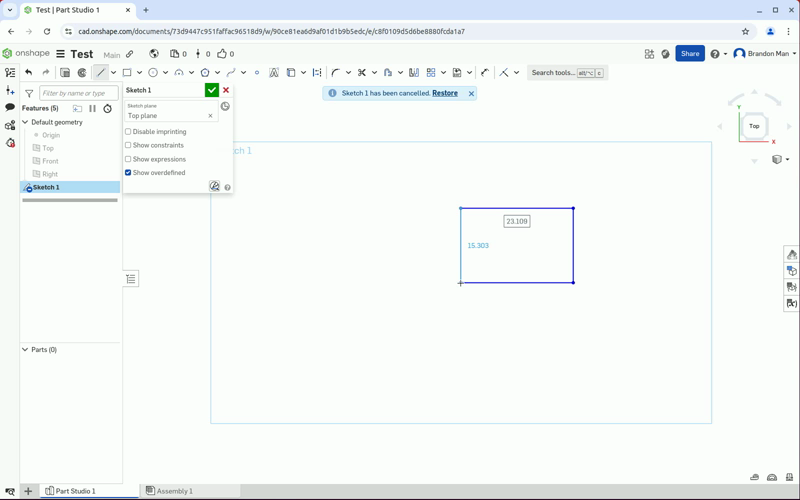
key_up(shift)
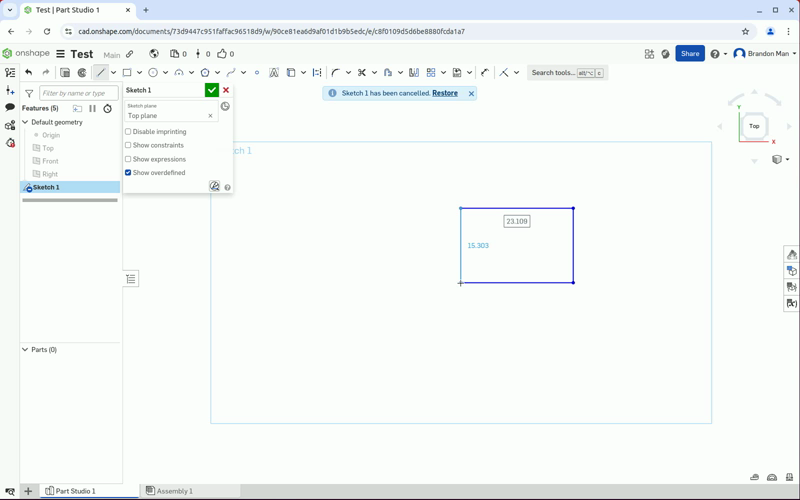
click(460, 282)
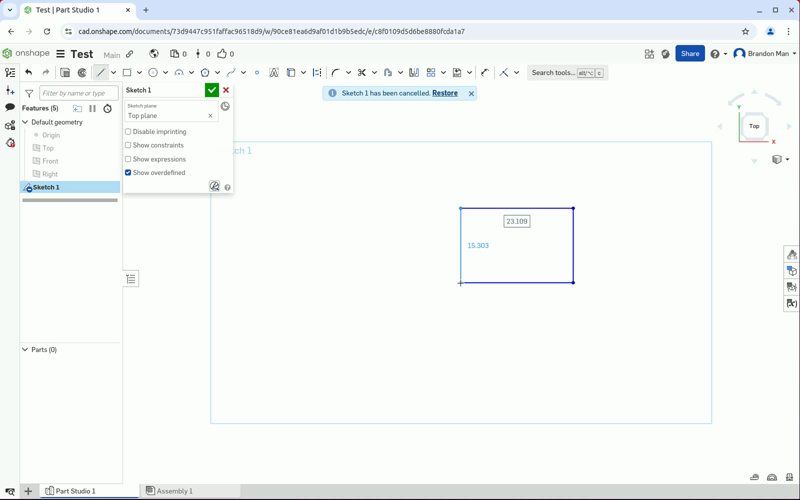
key(esc)
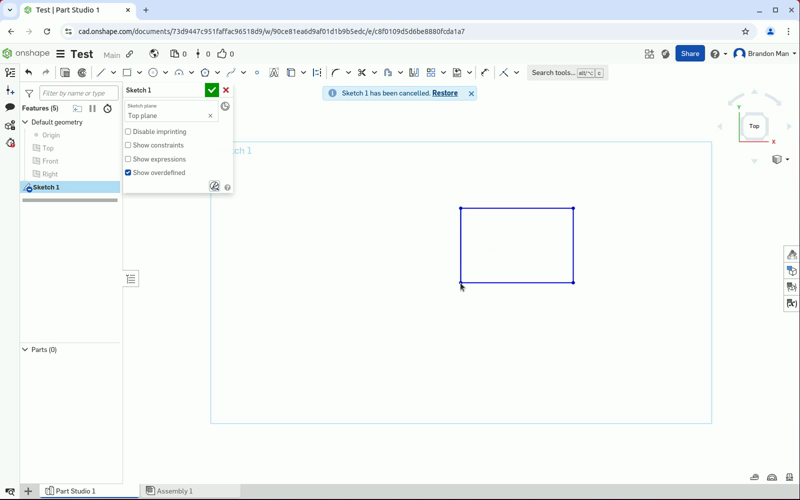
mouse_move(476, 222)
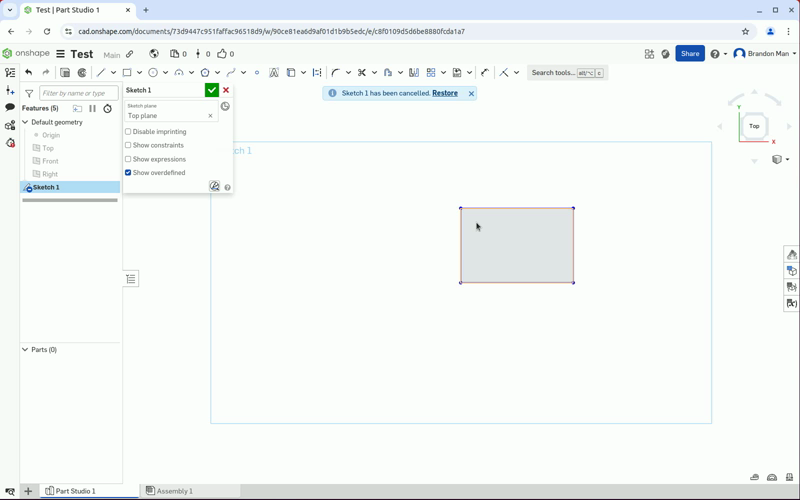
click(476, 222)
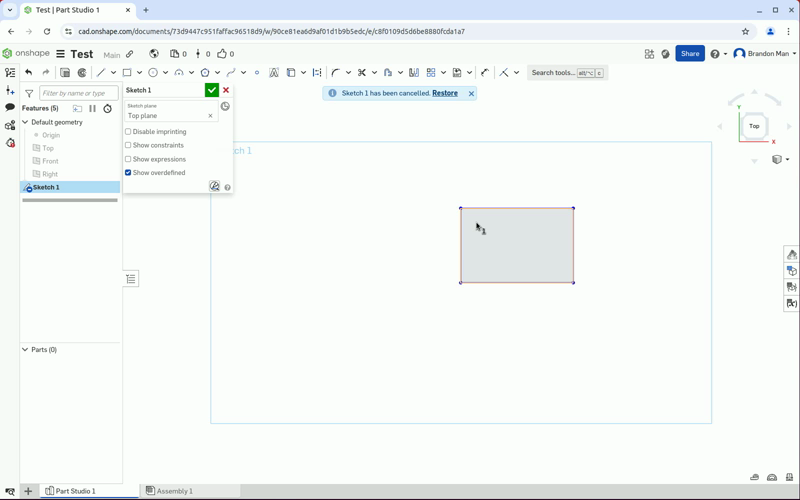
mouse_move(73, 352)
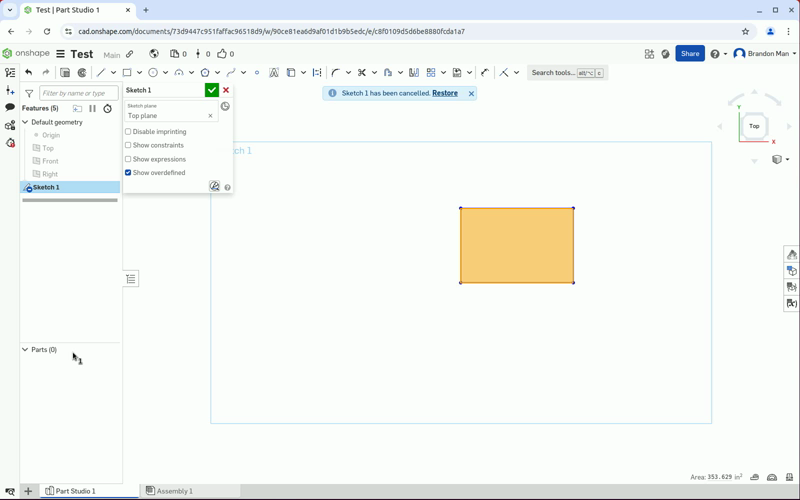
key(shift+y)
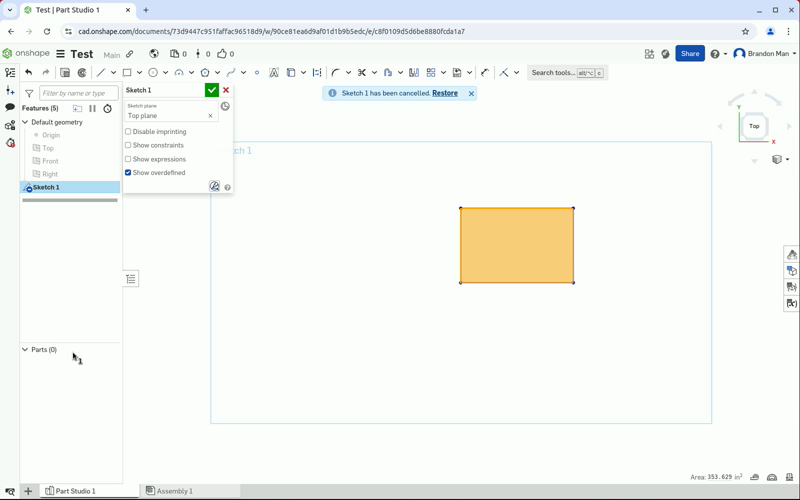
key(shift+e)
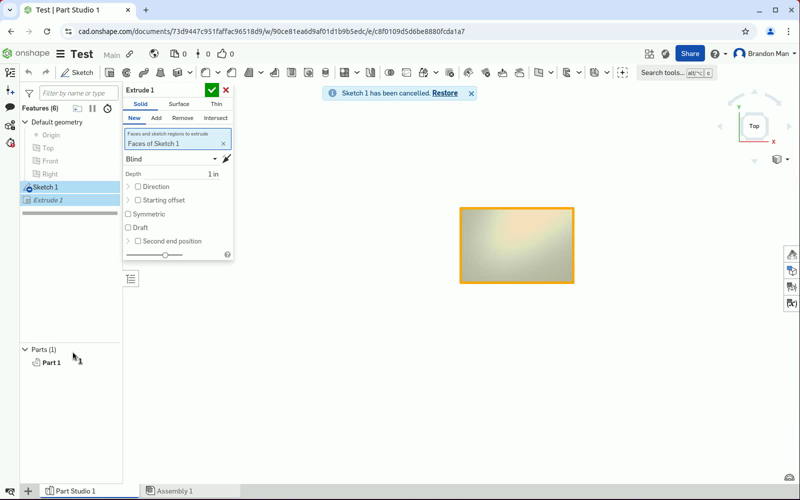
mouse_move(143, 106)
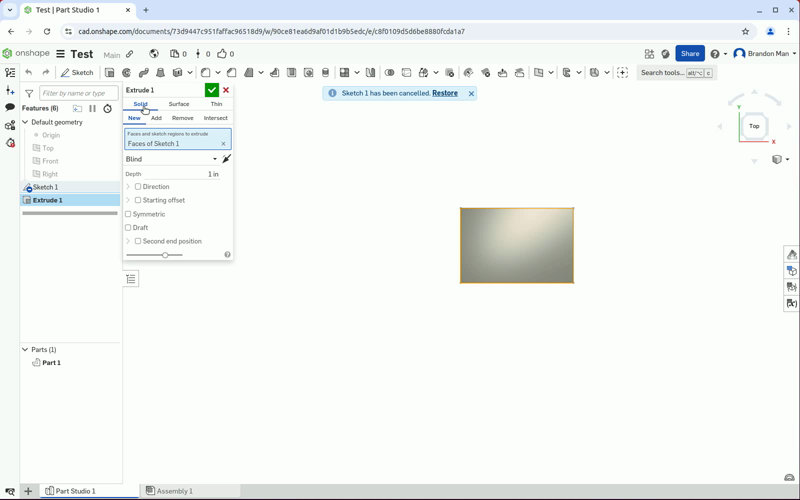
click(143, 106)
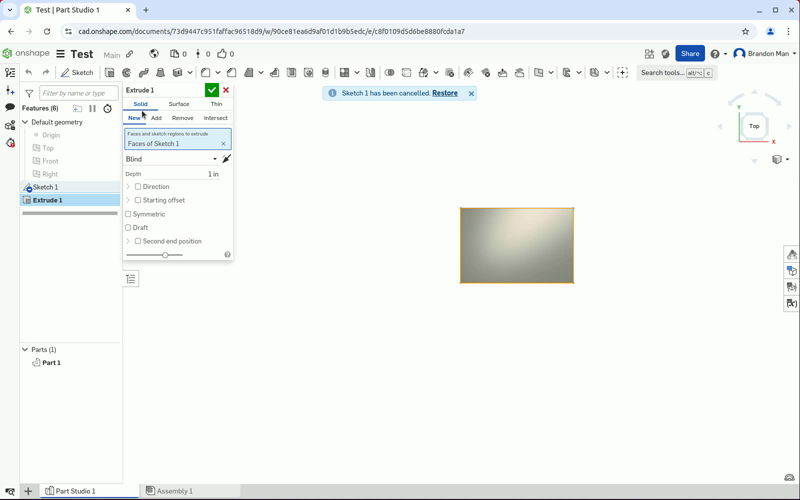
mouse_move(137, 120)
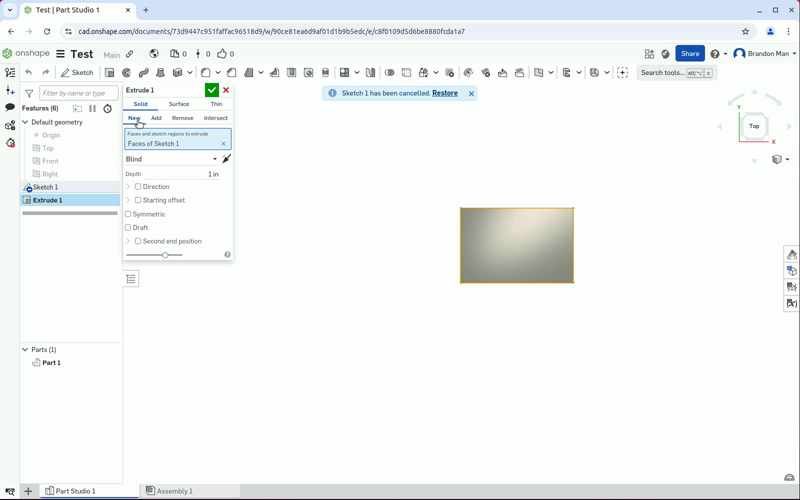
click(137, 120)
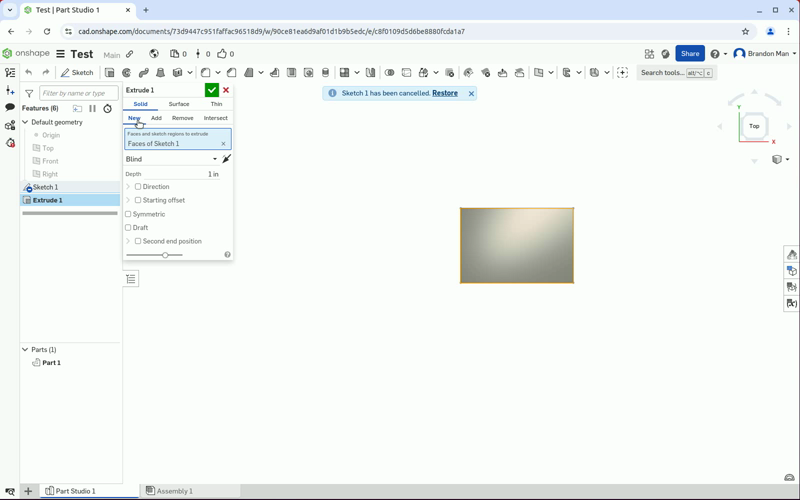
key(tab, 4)
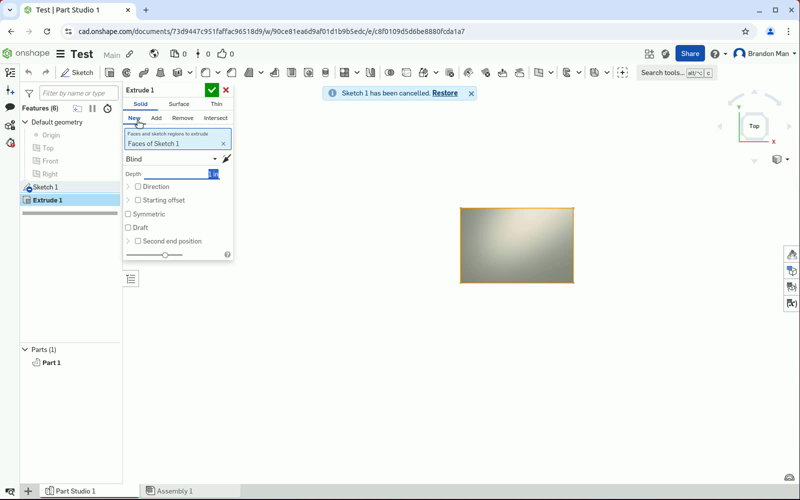
text(15.405)
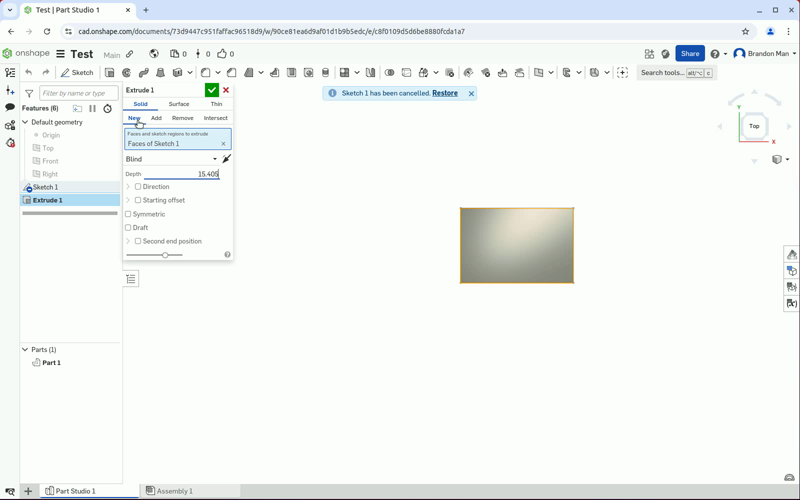
key(enter)
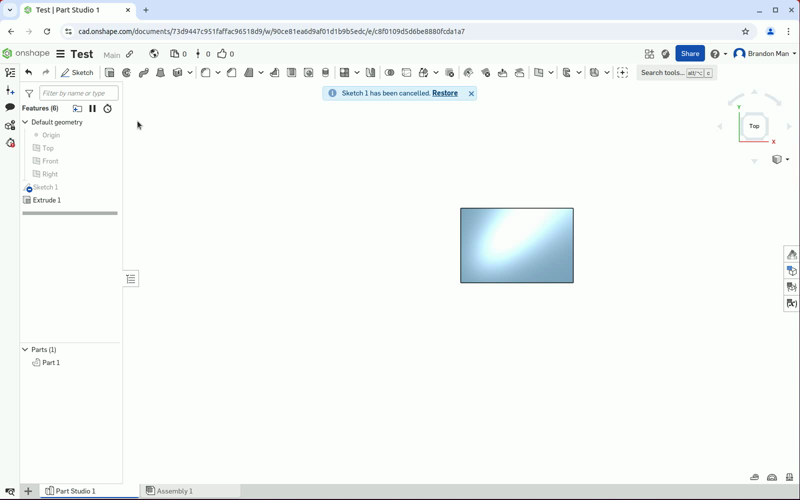
key(shift+h)
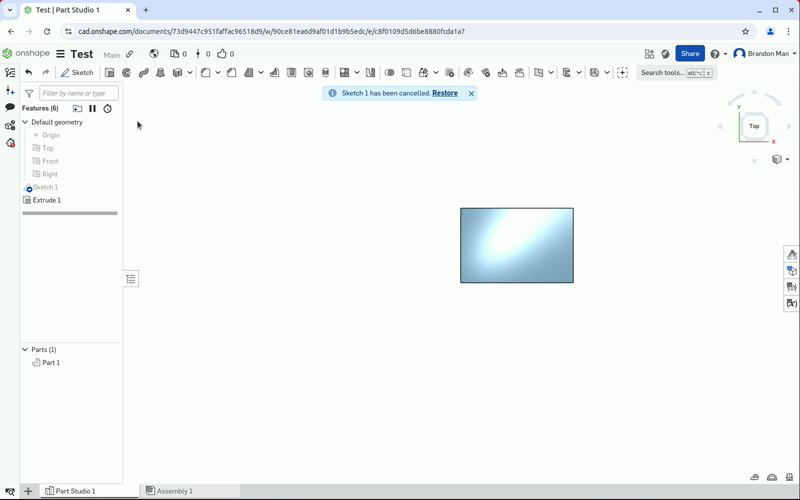
key(shift+h)
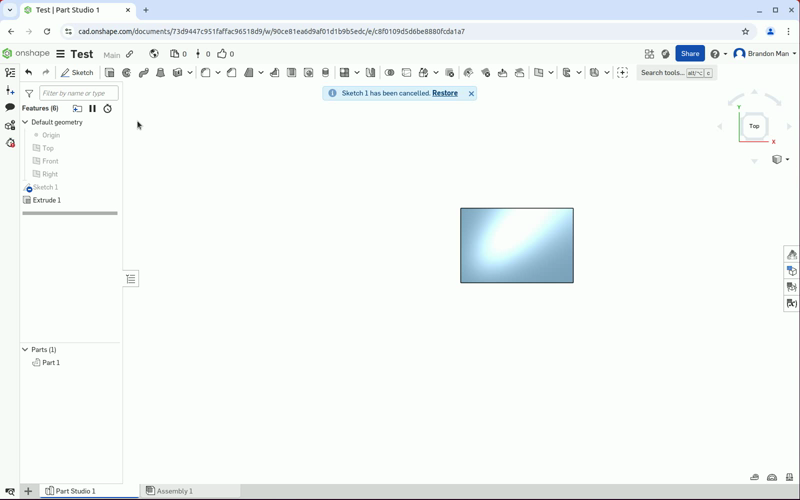
mouse_move(73, 189)
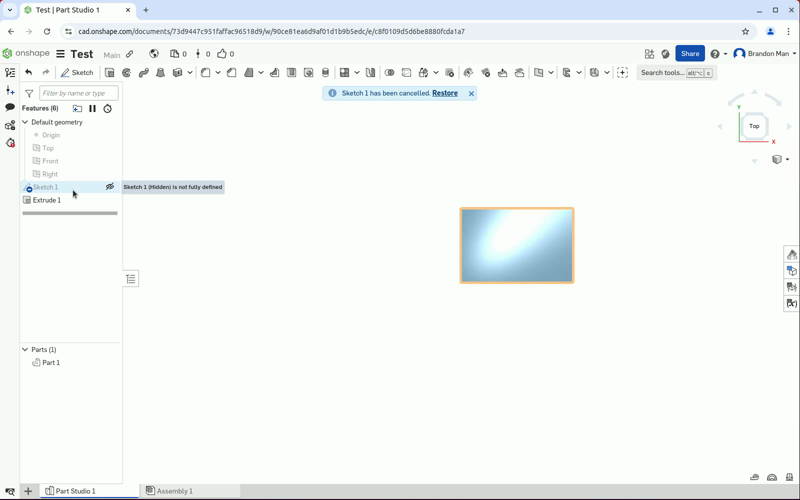
click(73, 189)
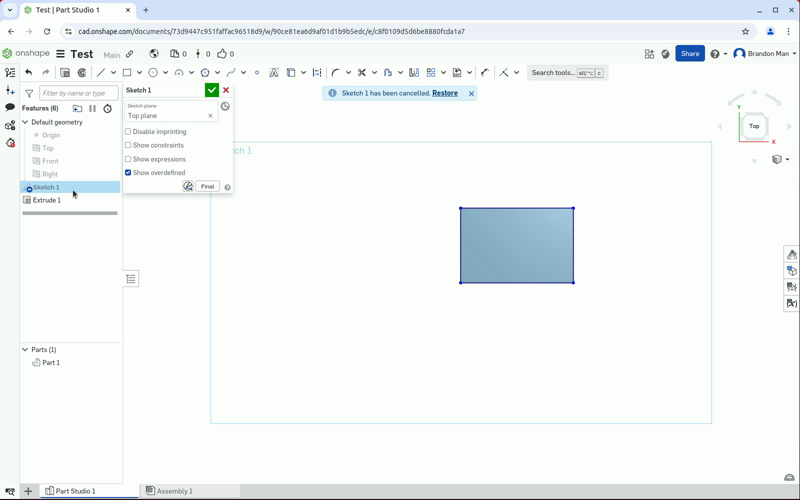
mouse_move(229, 92)
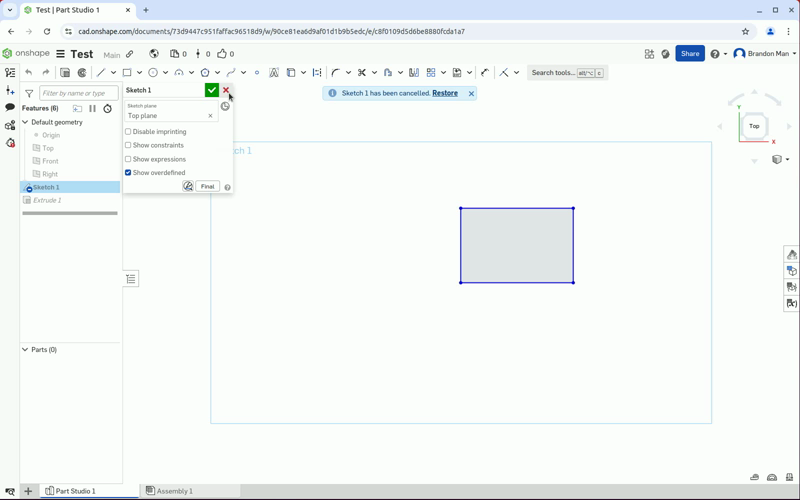
click(229, 92)
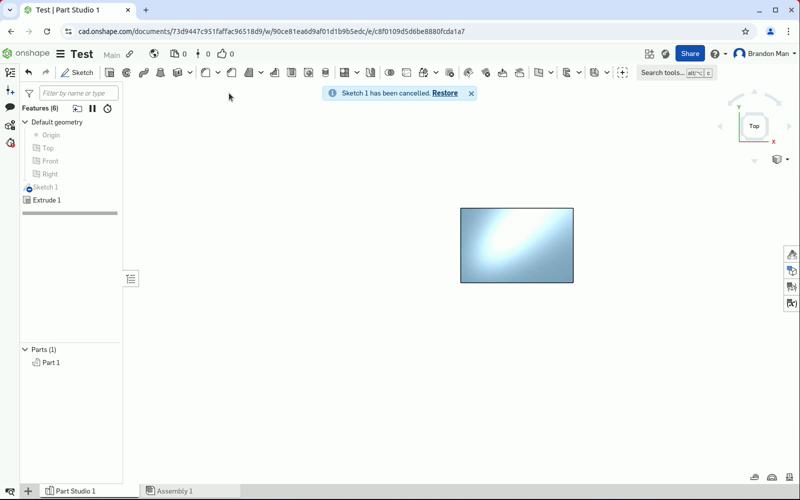
mouse_move(541, 75)
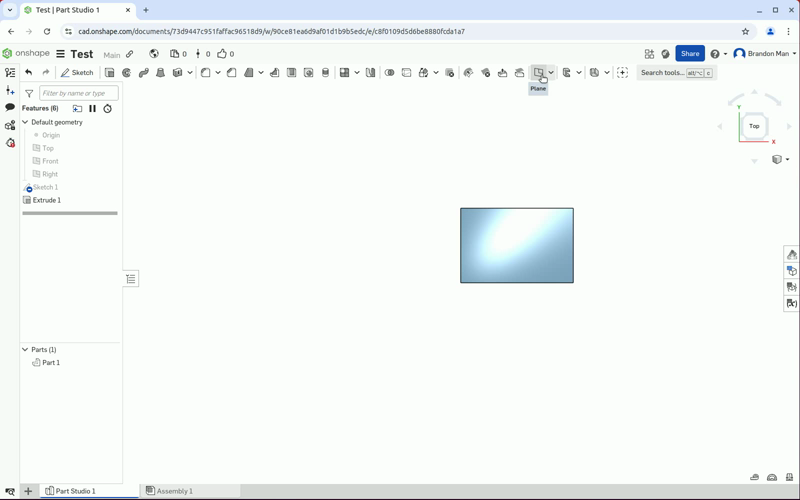
click(541, 75)
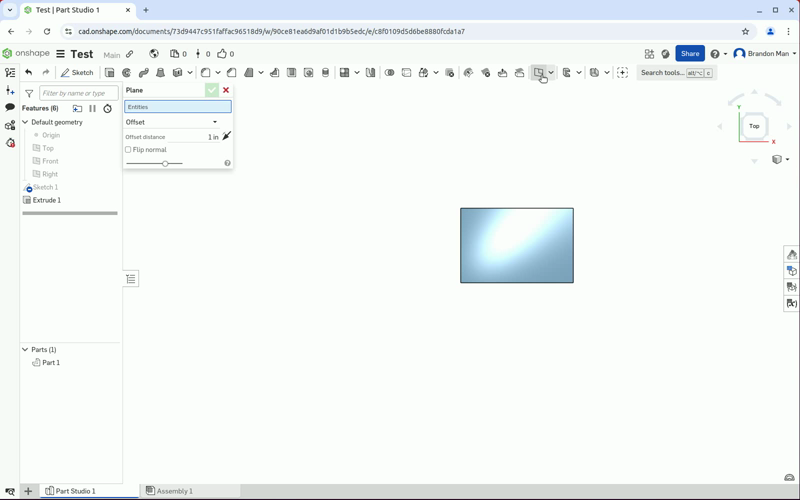
mouse_move(73, 150)
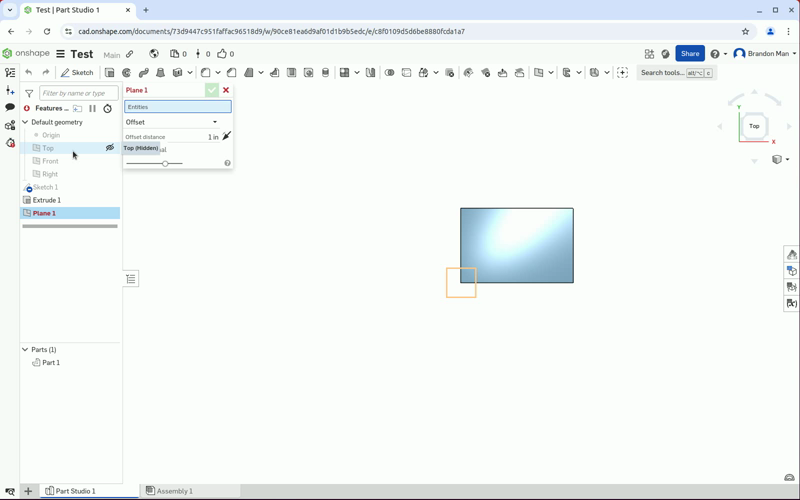
click(73, 150)
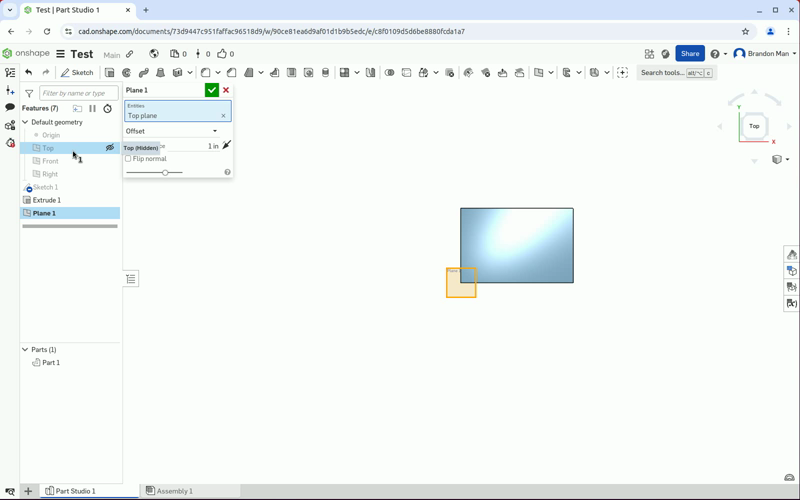
key(tab, 2)
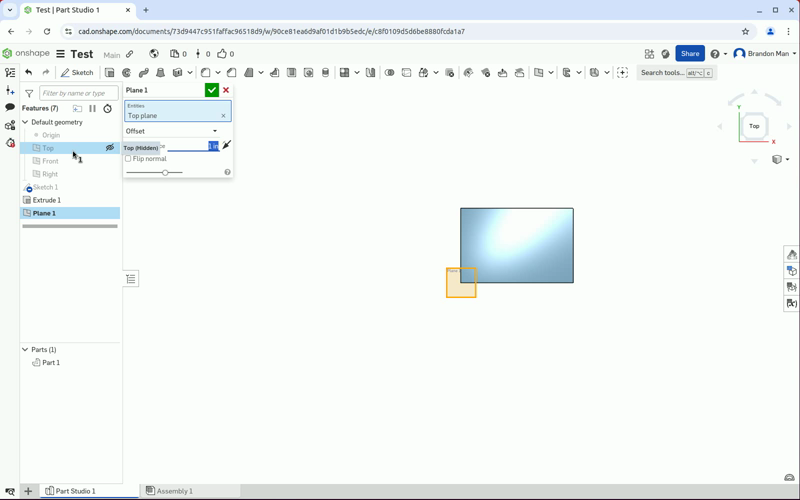
text(15.405)
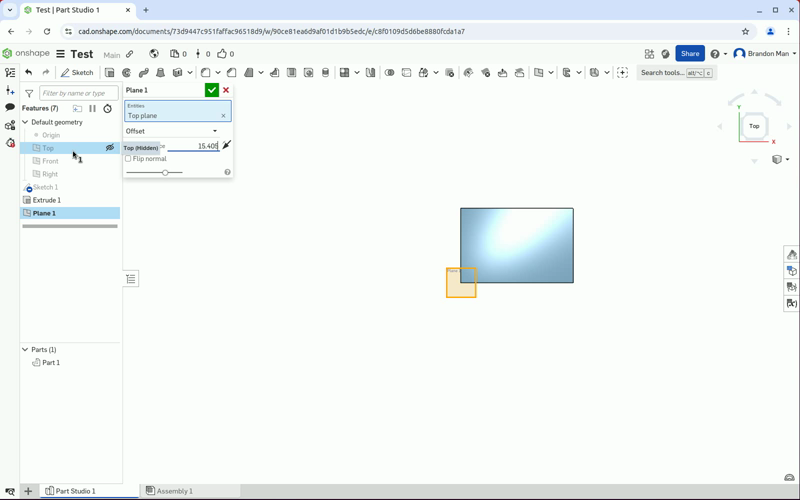
key(enter, 2)
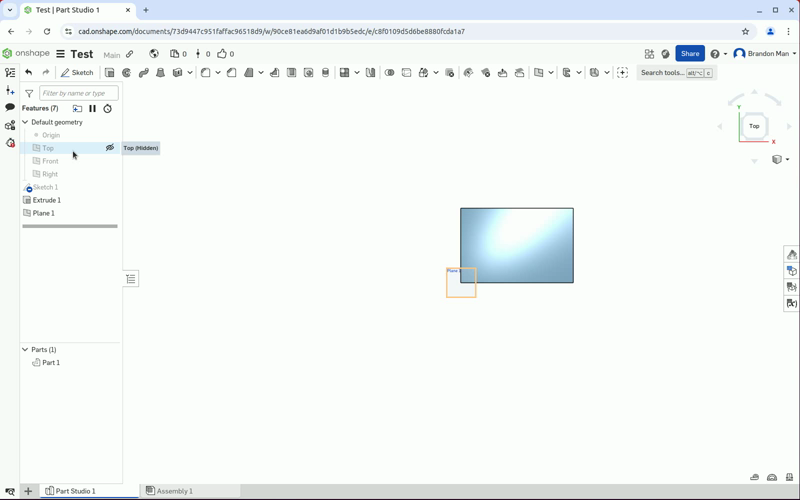
key(shift+s)
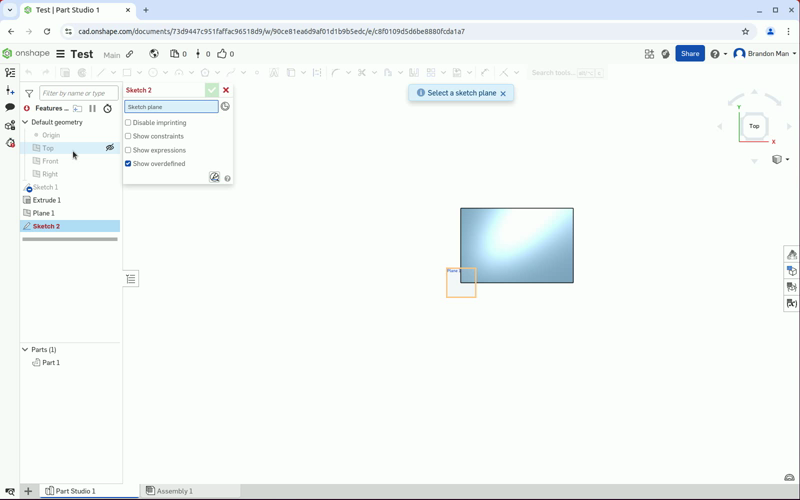
mouse_move(73, 215)
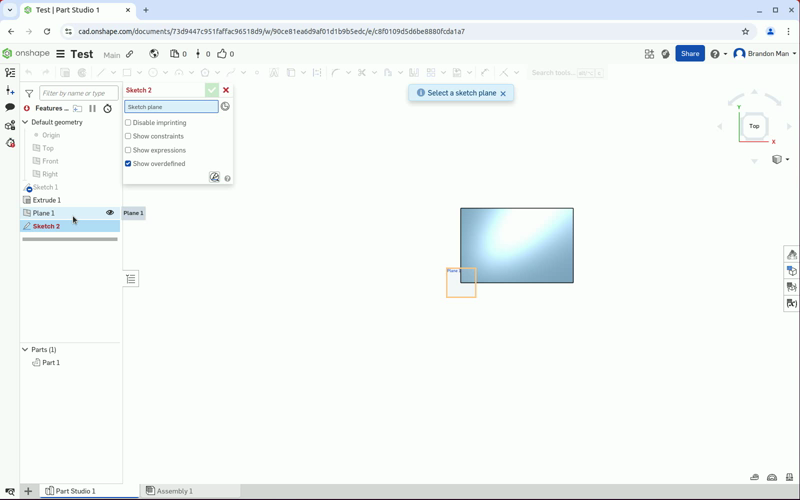
click(73, 215)
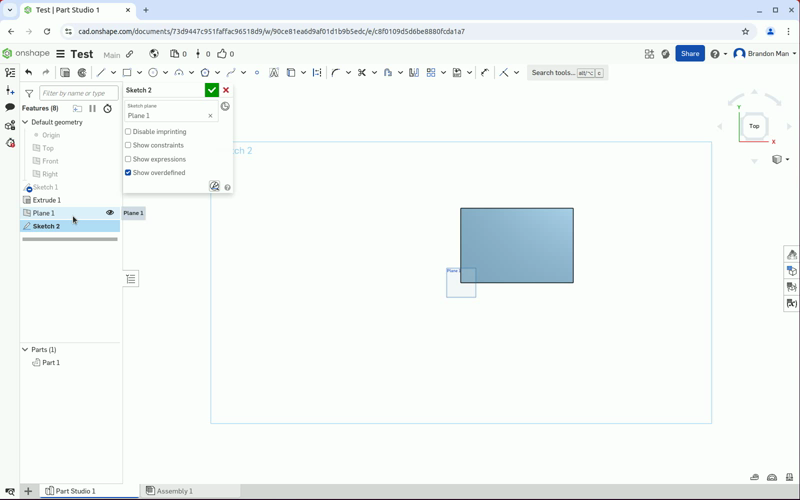
mouse_move(73, 352)
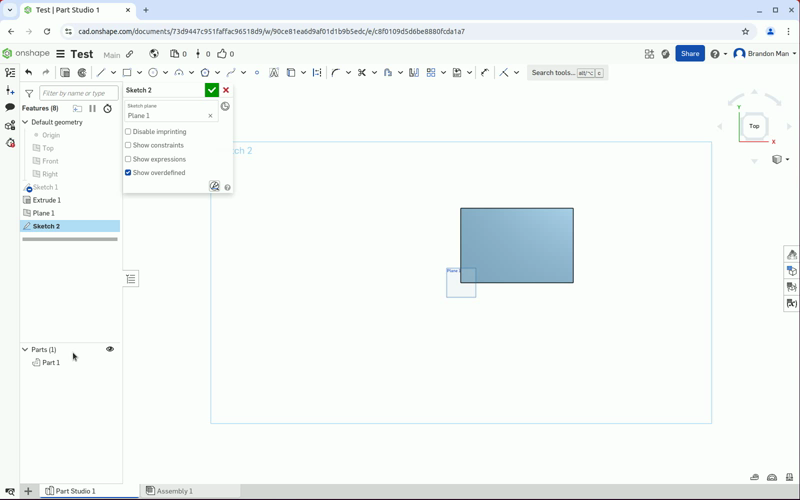
key(y)
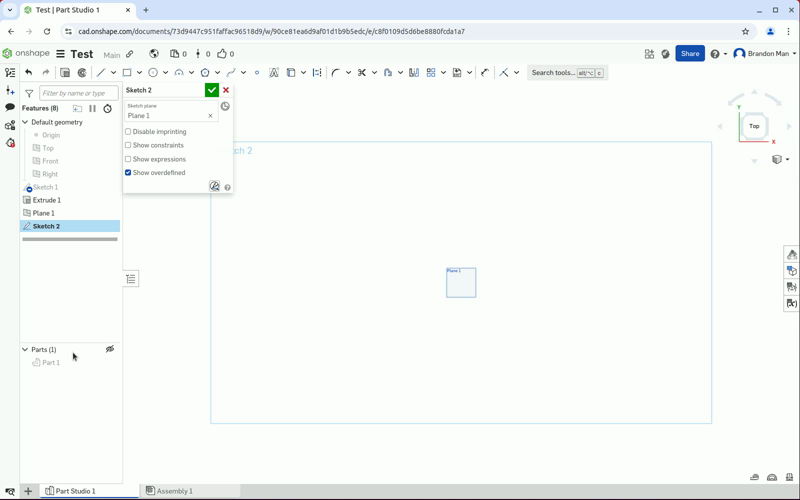
key(l)
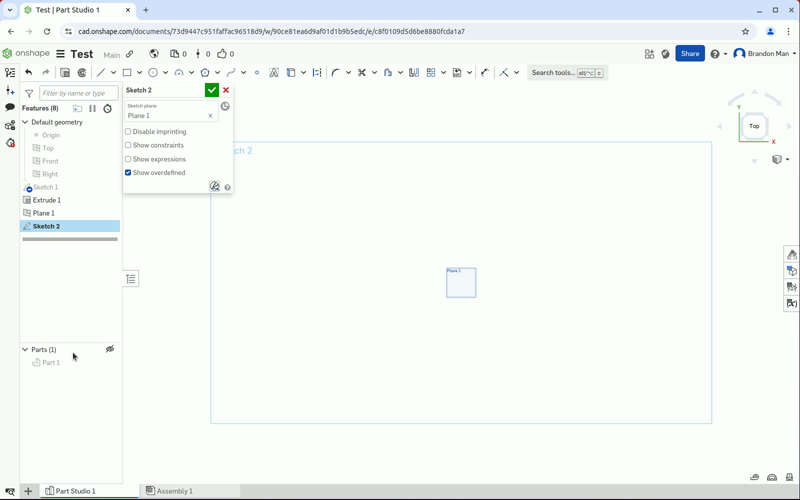
key_down(shift)
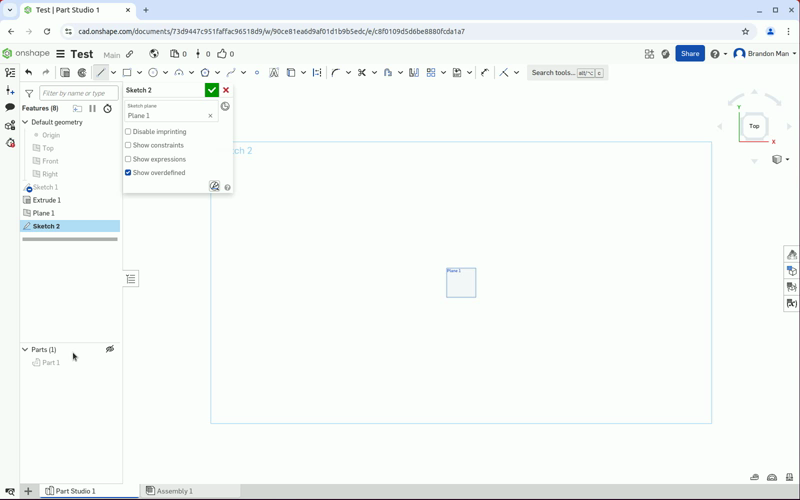
mouse_move(535, 282)
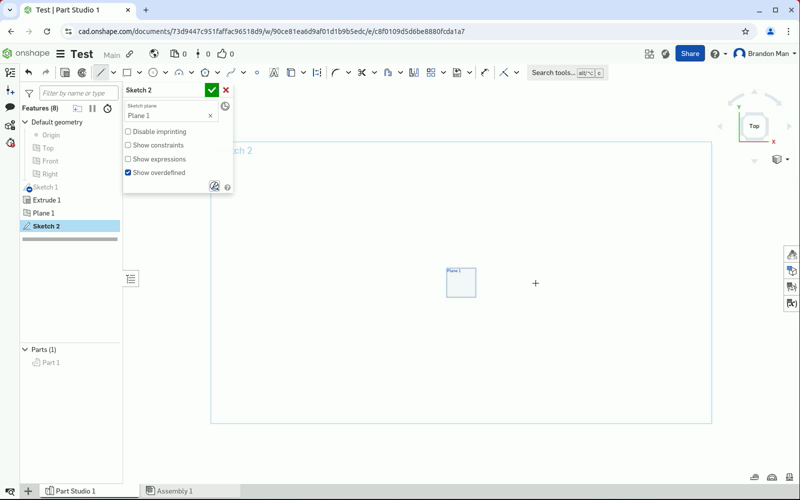
click(535, 282)
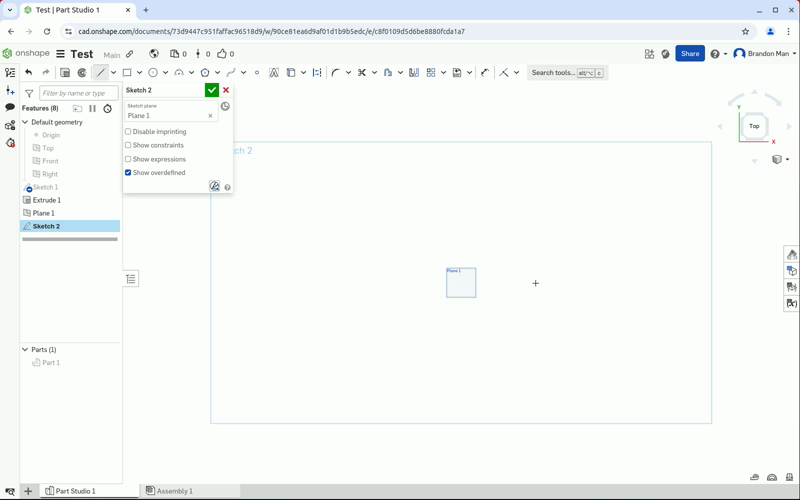
key_up(shift)
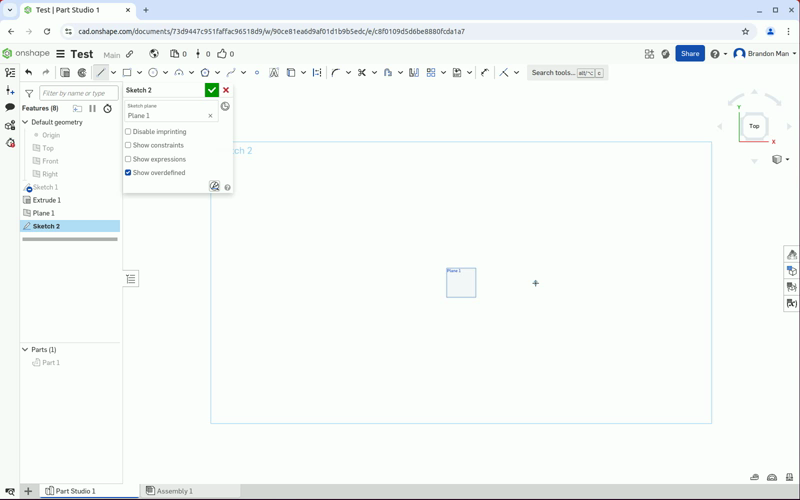
key_down(shift)
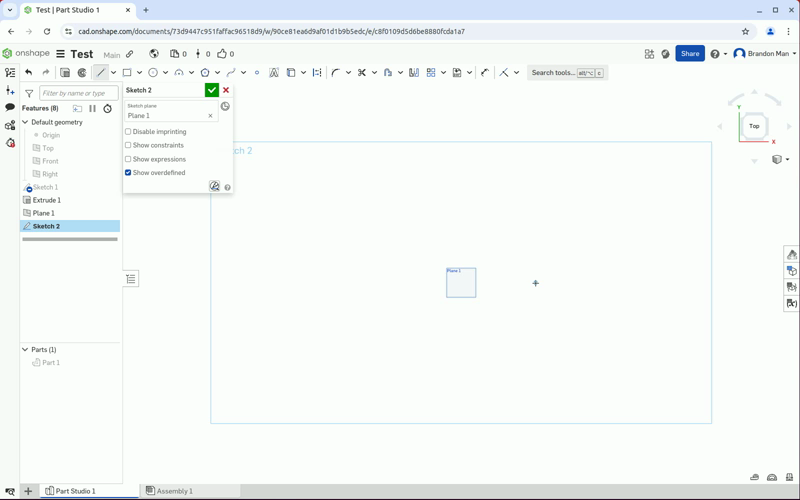
mouse_move(565, 282)
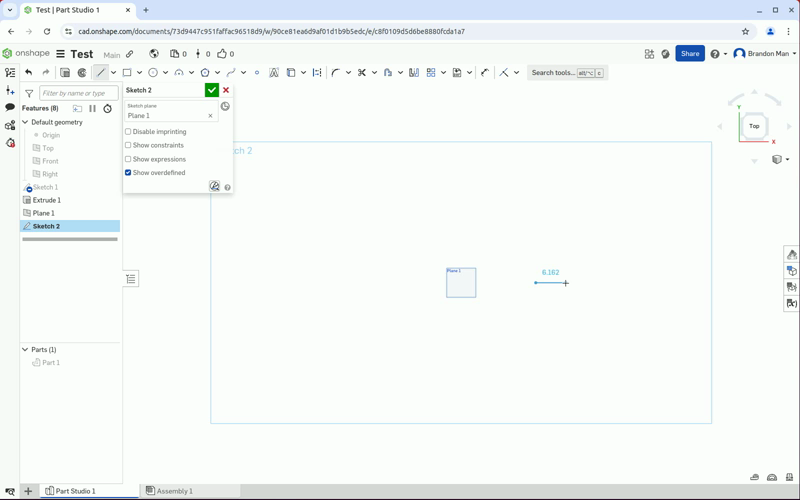
mouse_move(573, 282)
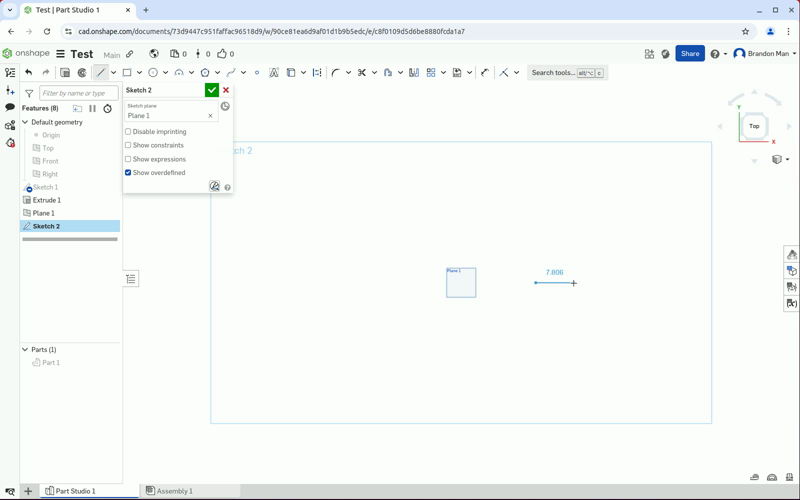
click(573, 282)
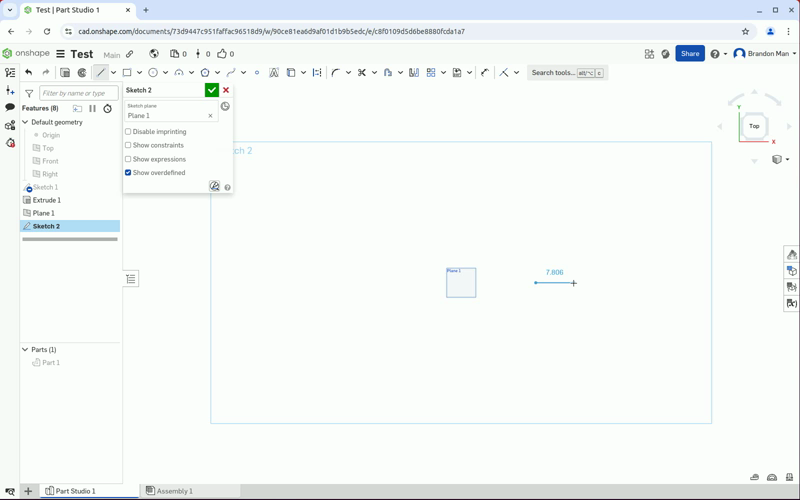
key_up(shift)
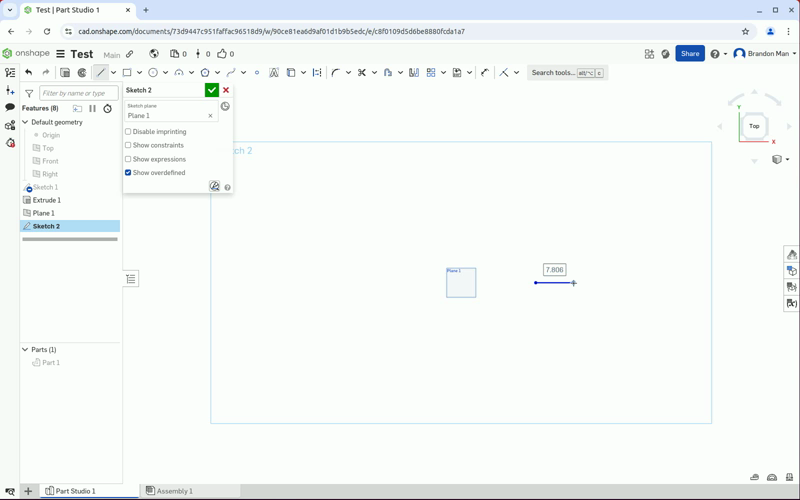
key_down(shift)
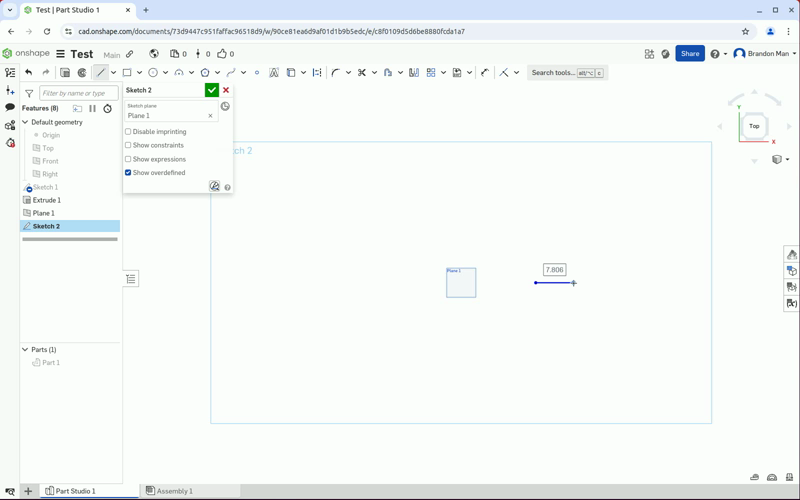
mouse_move(573, 207)
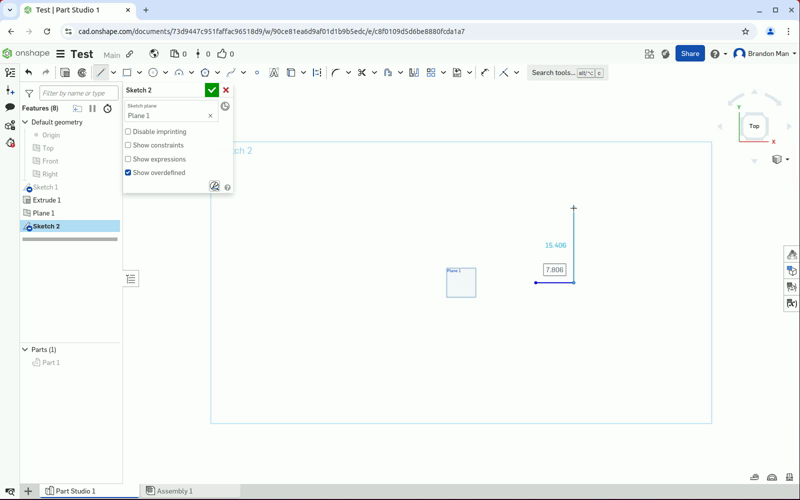
click(573, 207)
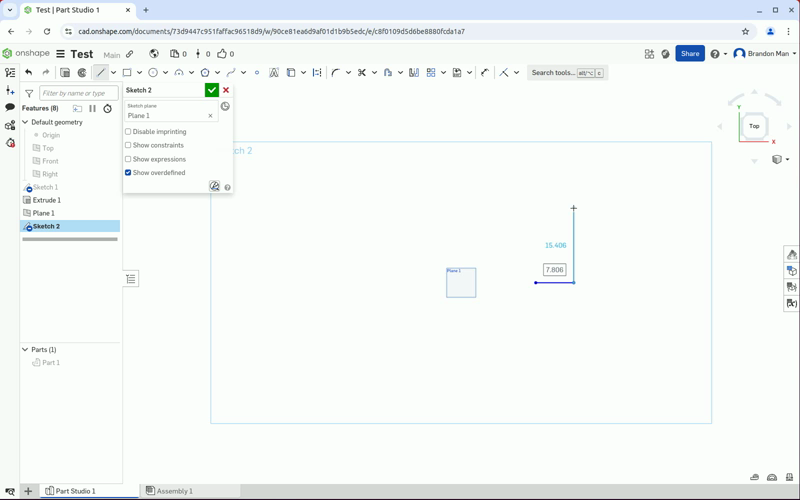
key_up(shift)
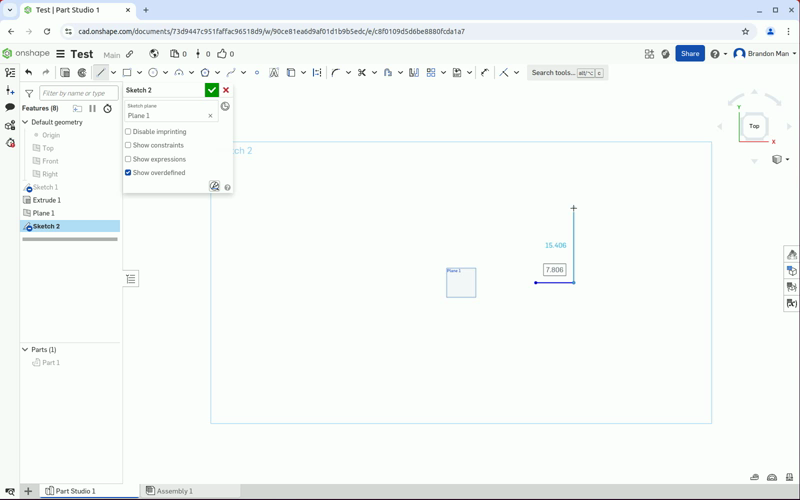
key_down(shift)
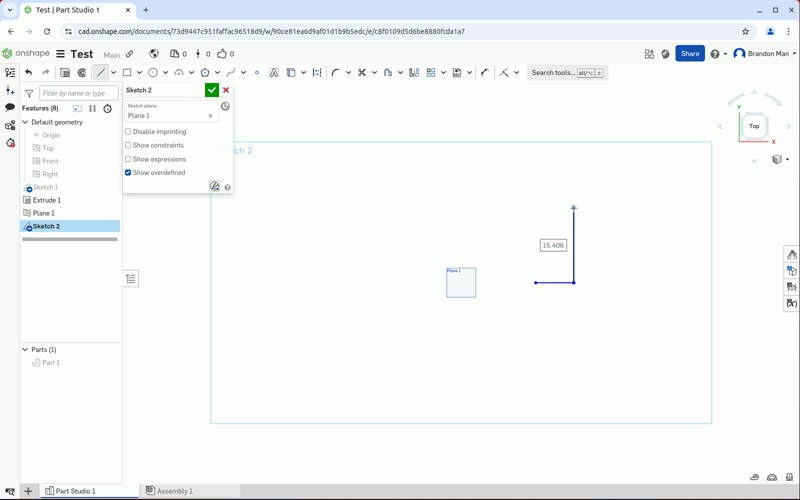
mouse_move(589, 207)
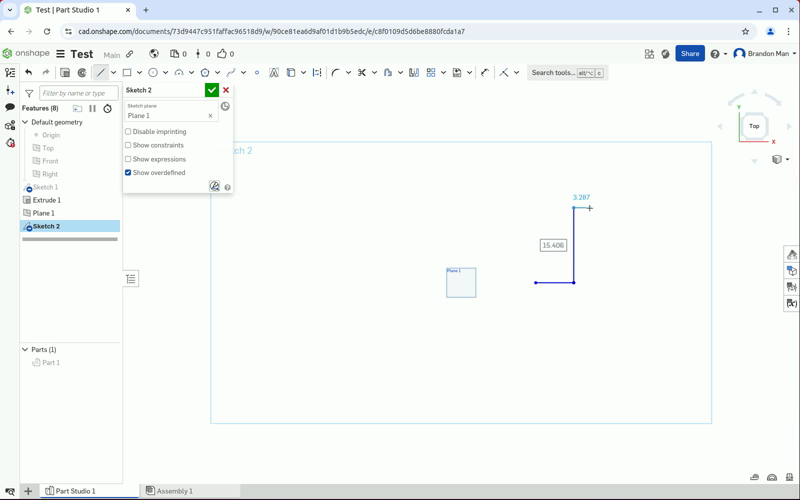
mouse_move(535, 207)
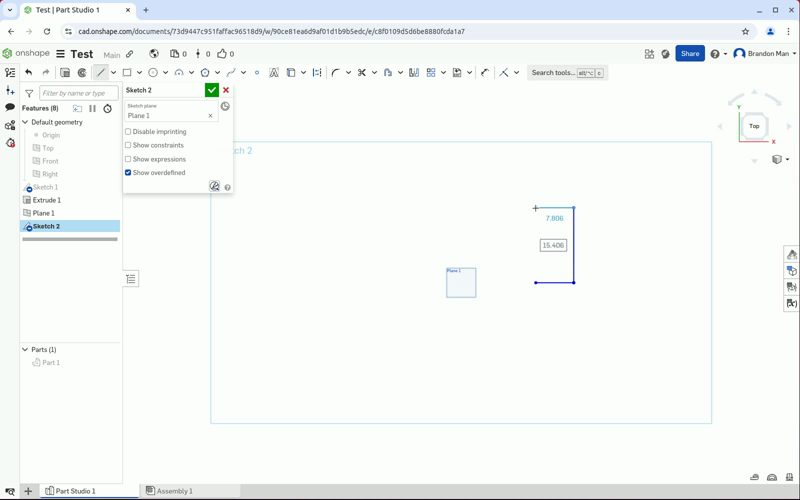
click(535, 207)
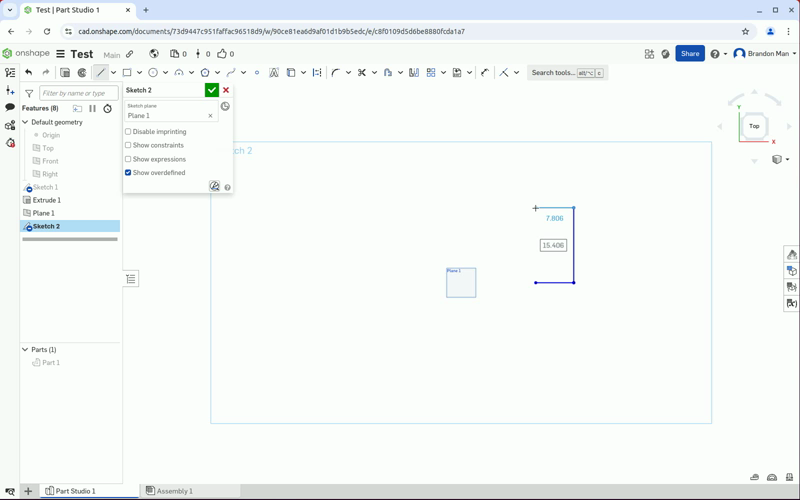
key_up(shift)
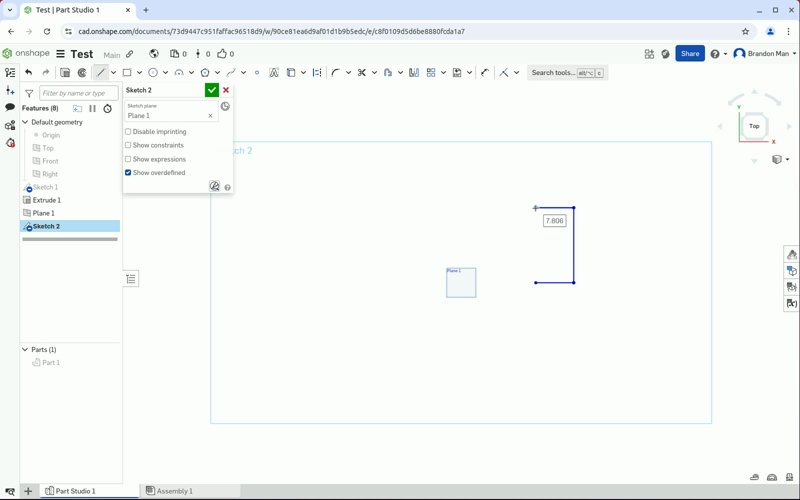
key_down(shift)
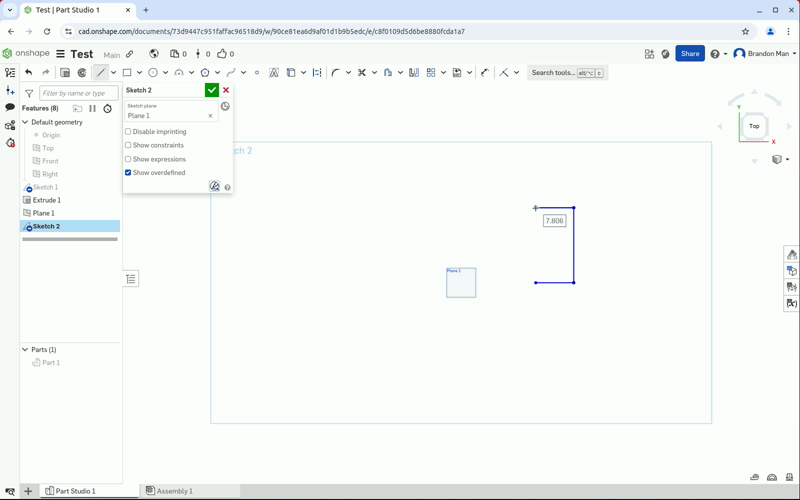
mouse_move(535, 282)
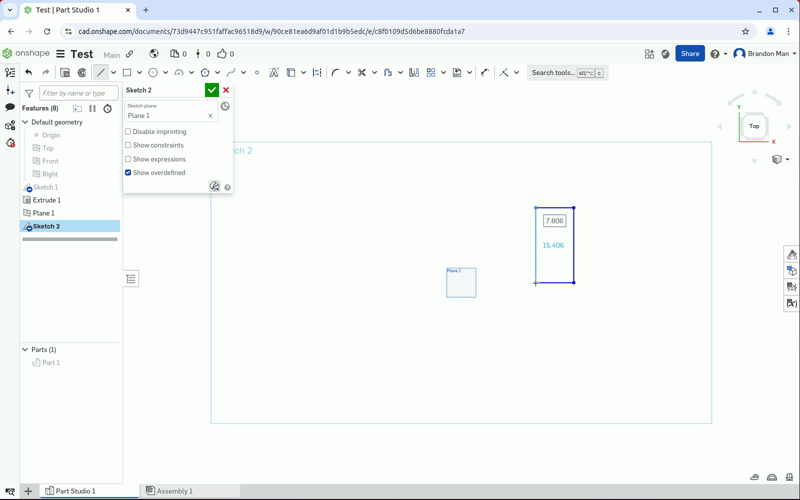
key_up(shift)
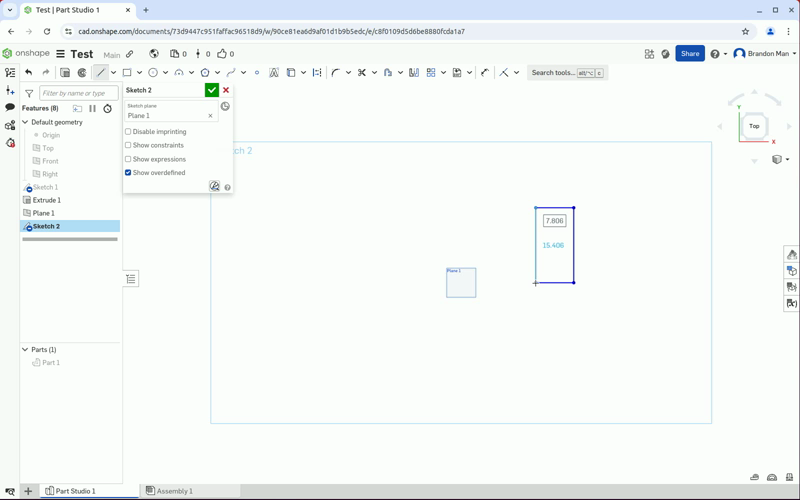
click(535, 282)
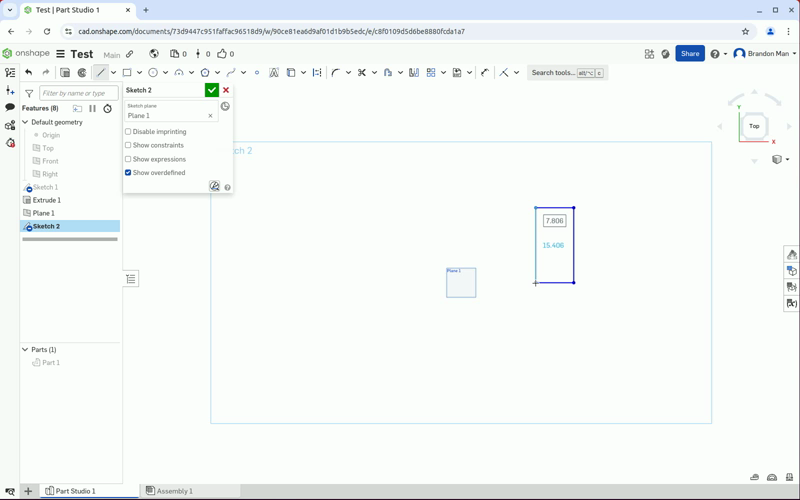
key(esc)
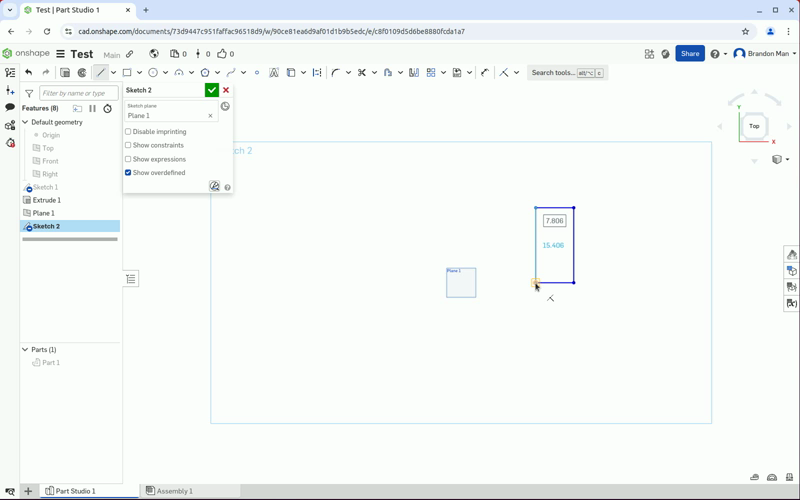
mouse_move(540, 237)
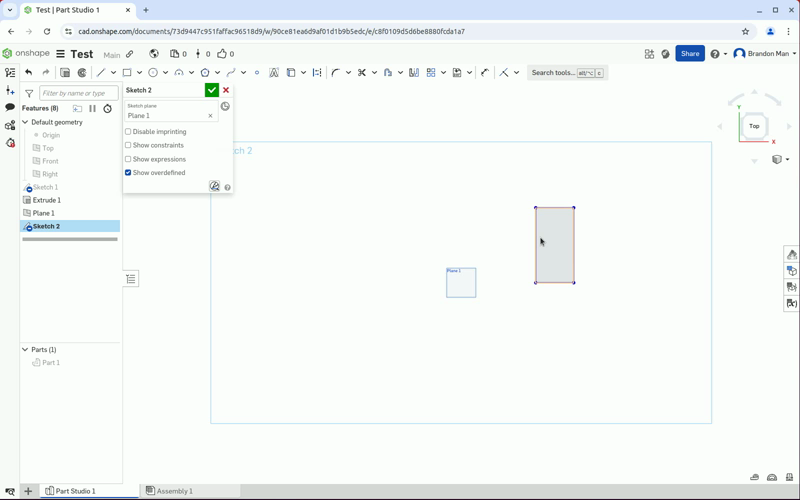
click(540, 237)
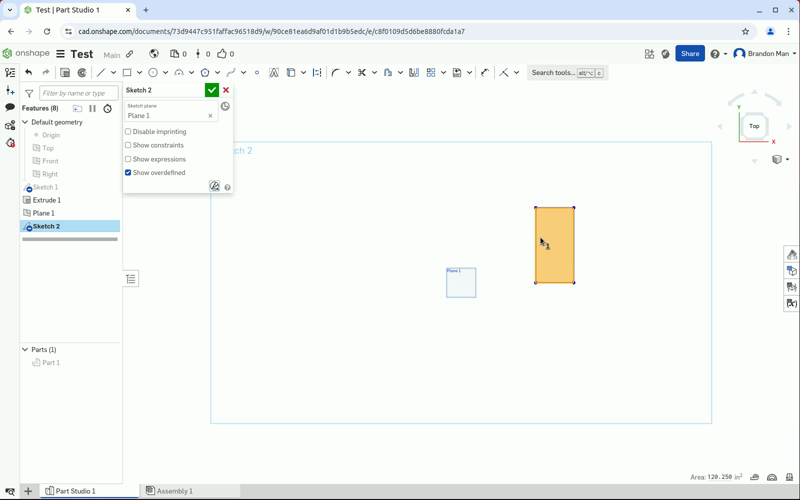
mouse_move(73, 352)
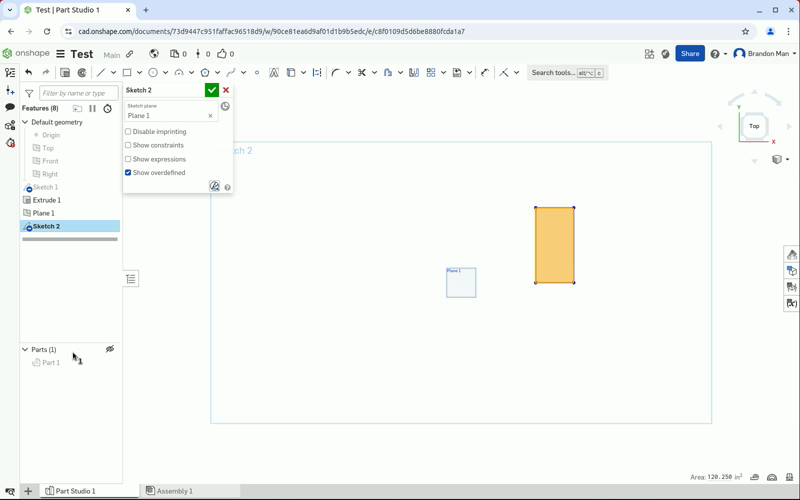
key(shift+y)
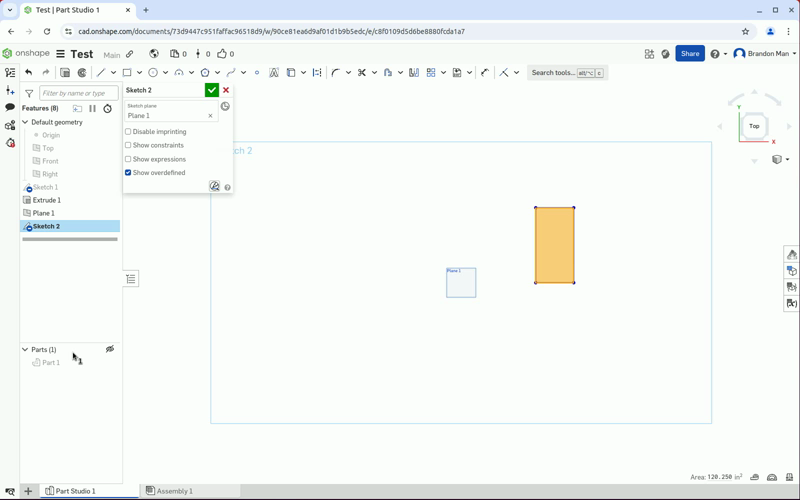
key(shift+e)
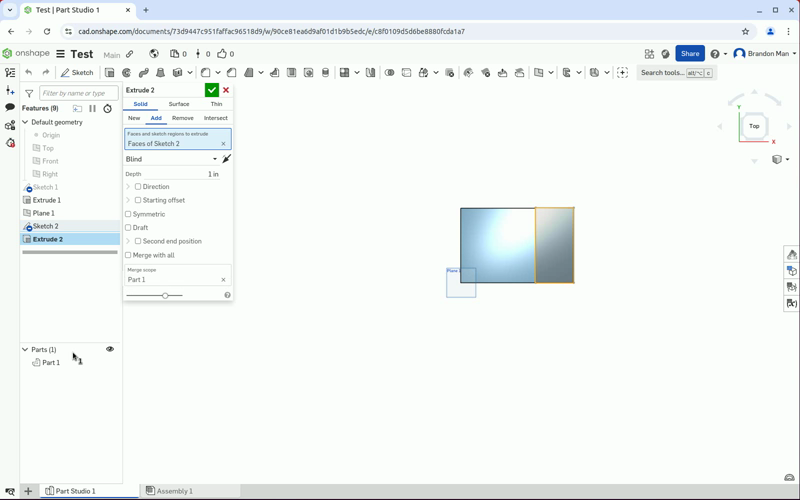
mouse_move(143, 106)
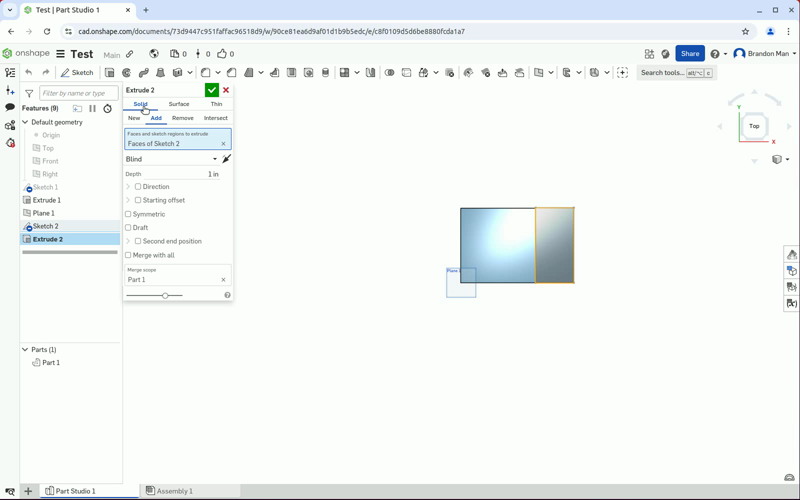
click(143, 106)
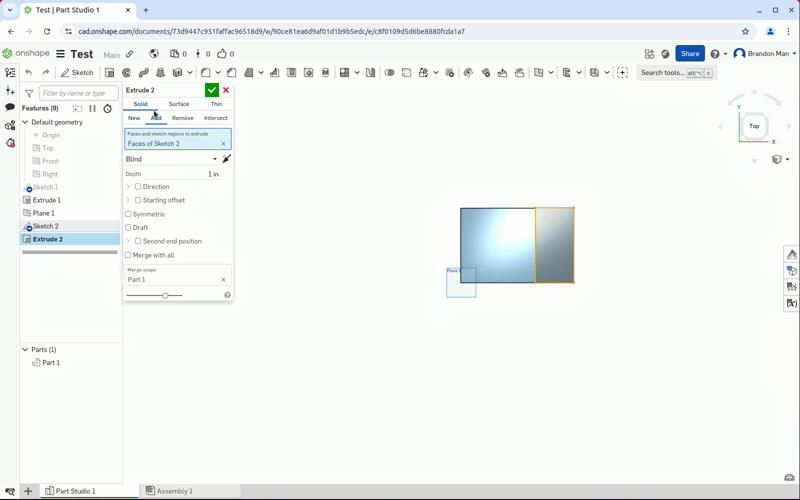
mouse_move(186, 120)
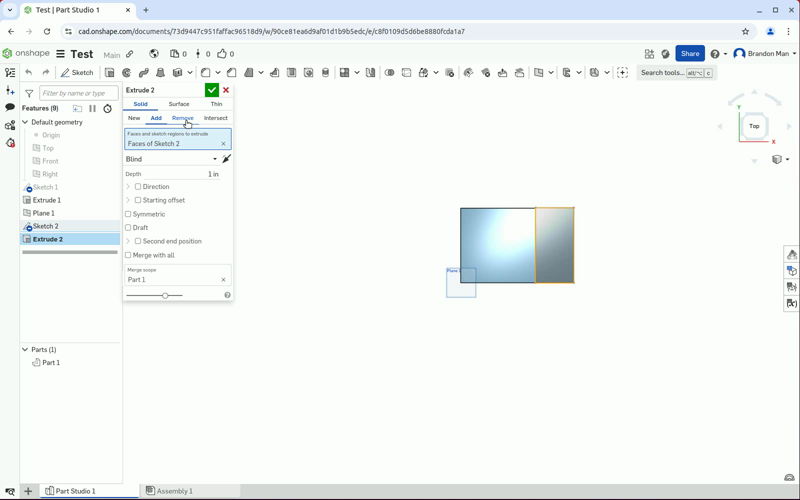
click(186, 120)
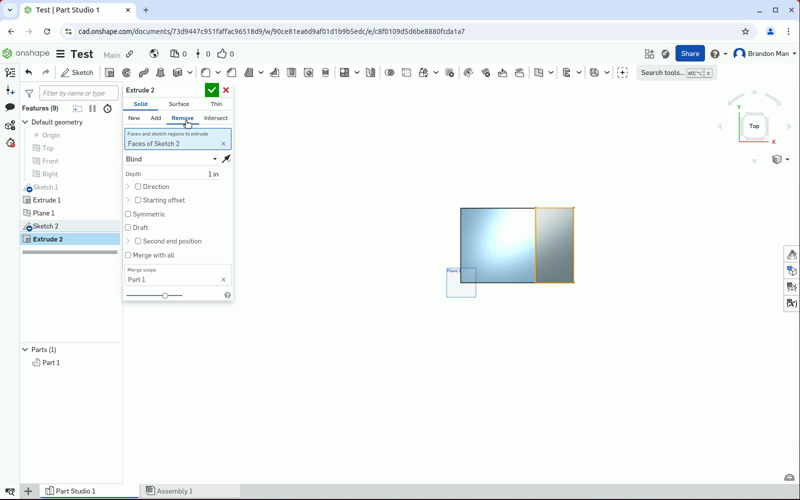
key(tab, 4)
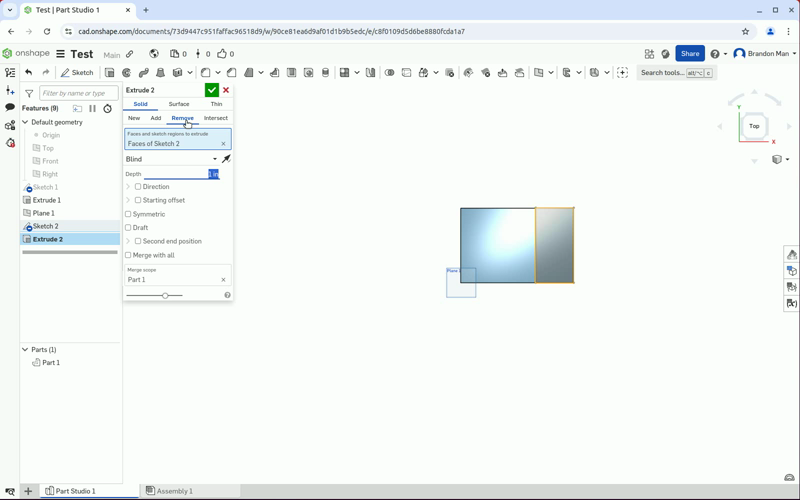
text(7.703)
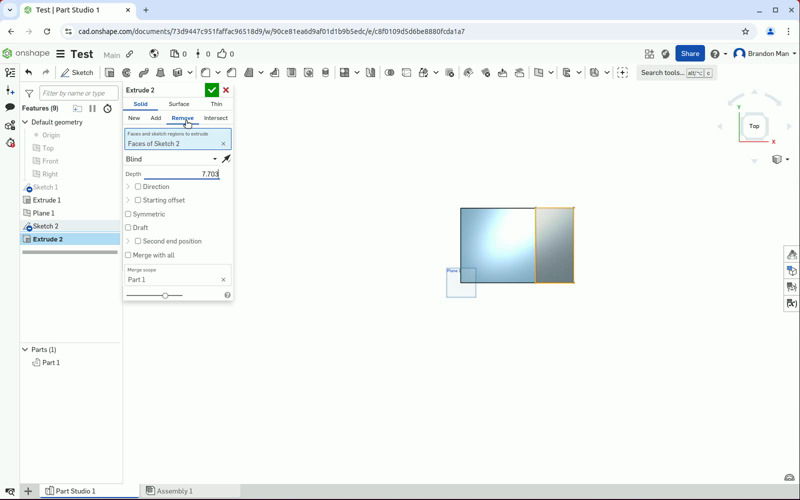
key(tab, 6)
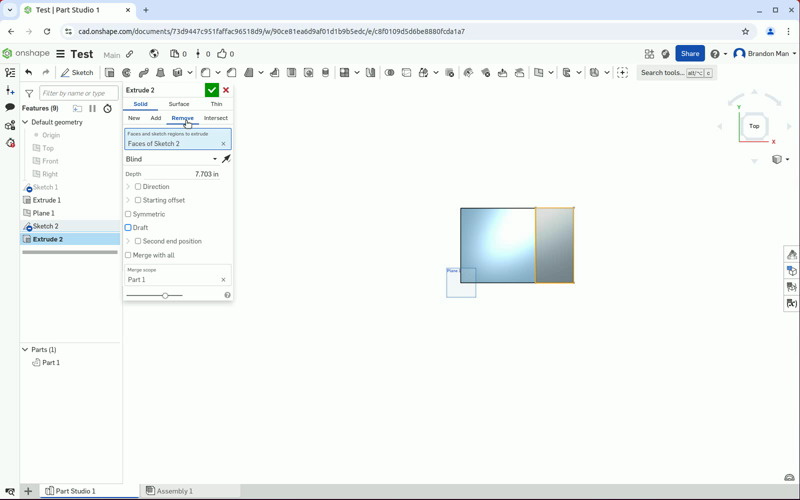
key(space)
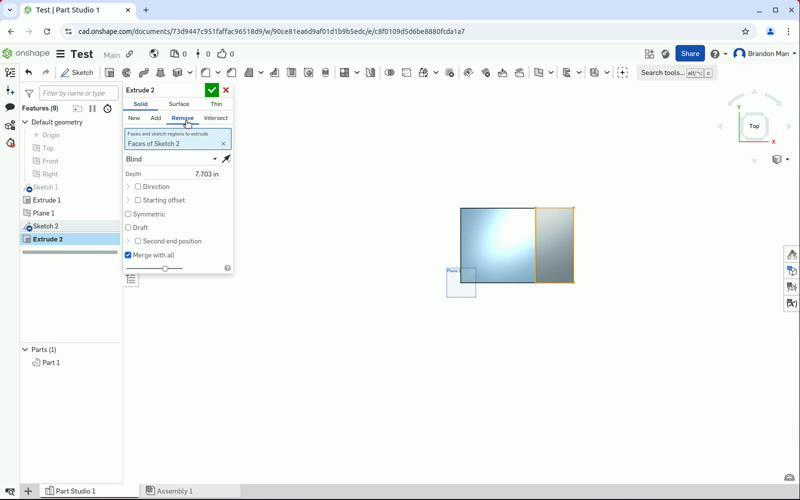
key(enter)
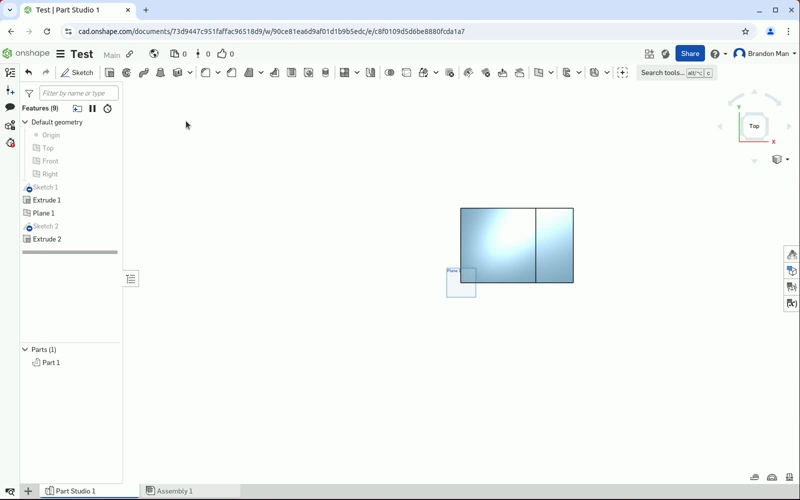
key(shift+h)
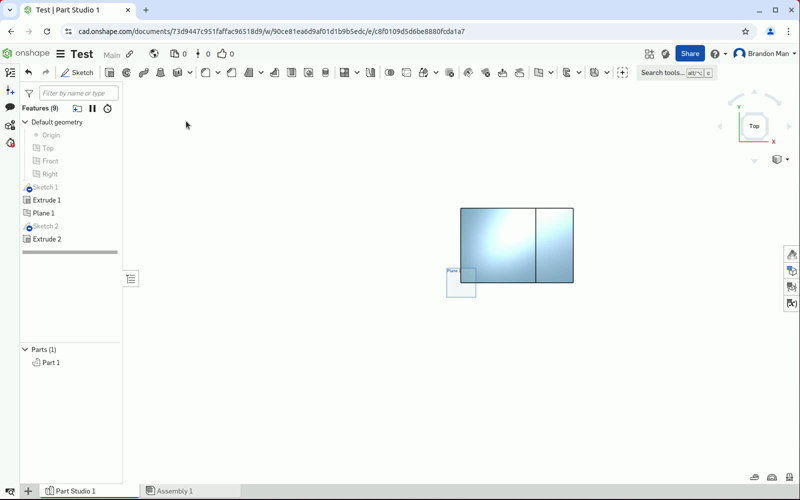
key(shift+h)
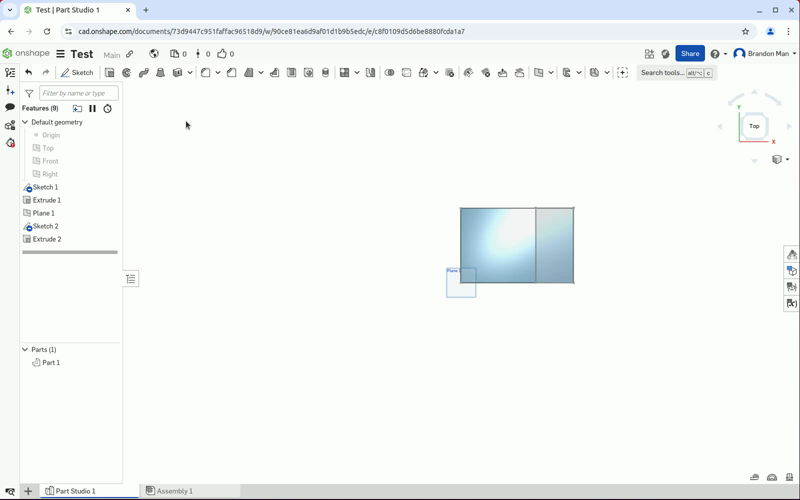
key(shift+7)
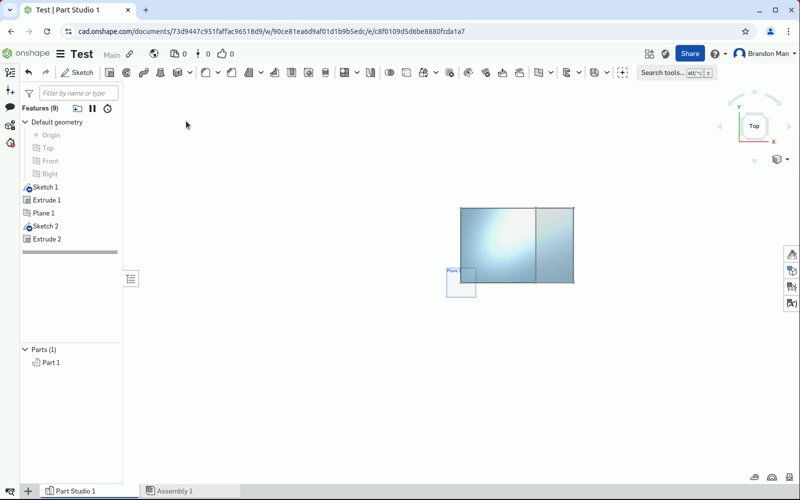
key(up, 3)
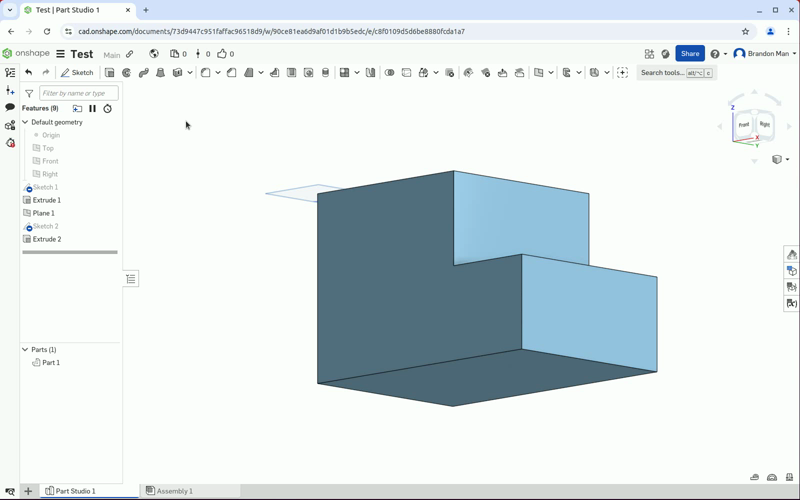
key(left, 3)
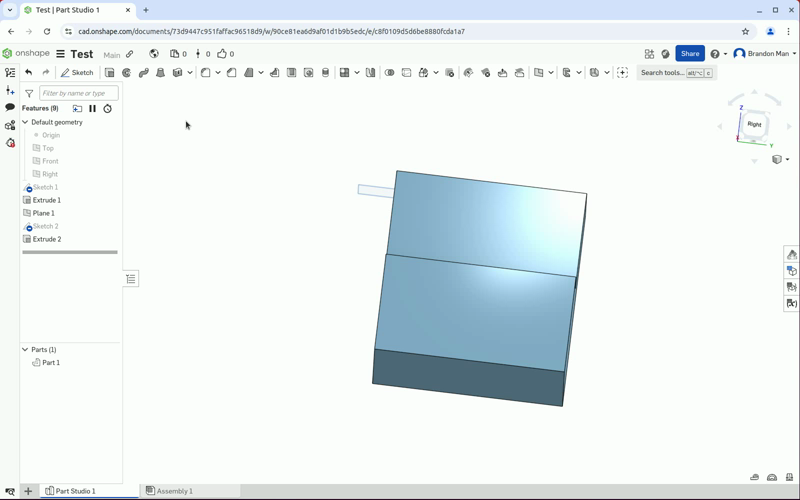
key(right, 3)
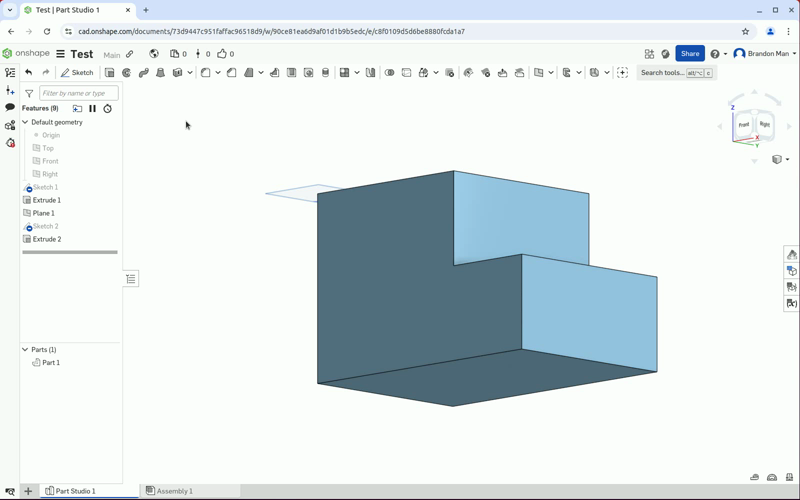
key(down, 3)
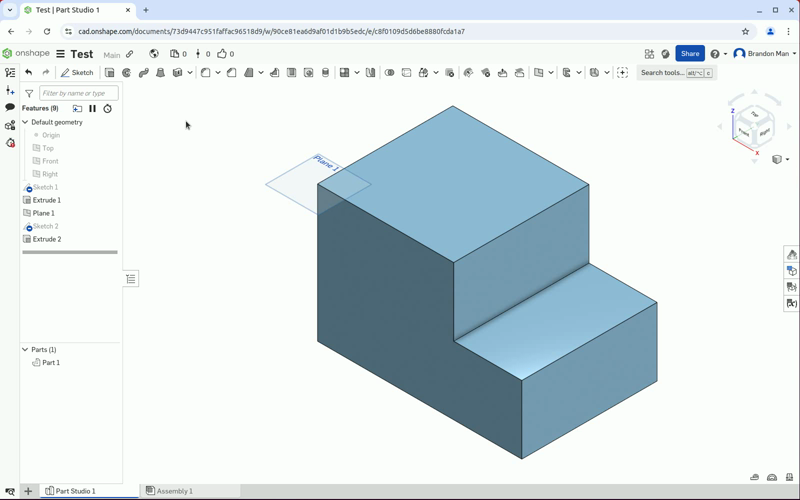
mouse_move(73, 189)
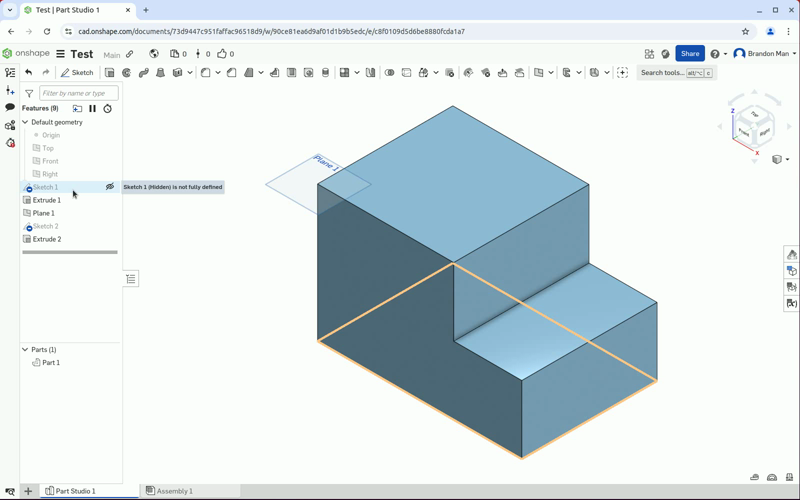
click(73, 189)